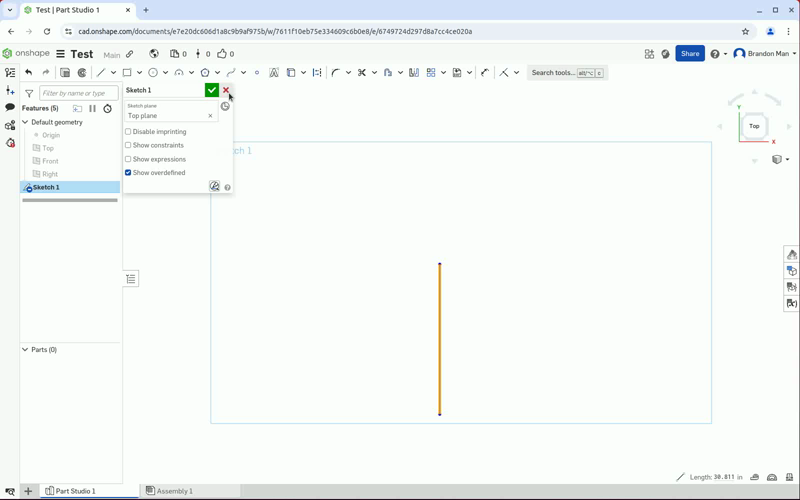
key(shift+h)
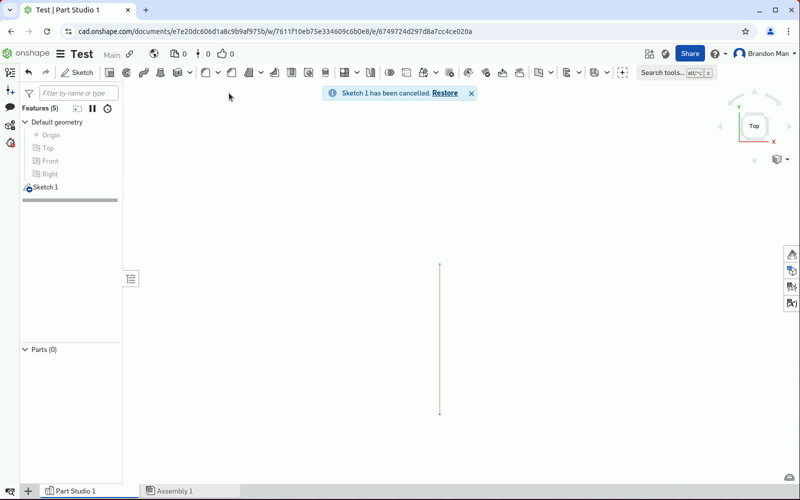
key(shift+s)
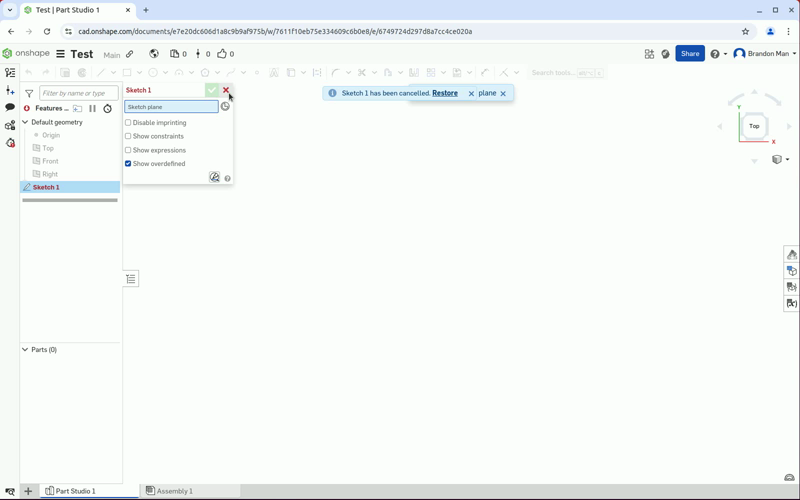
mouse_move(73, 150)
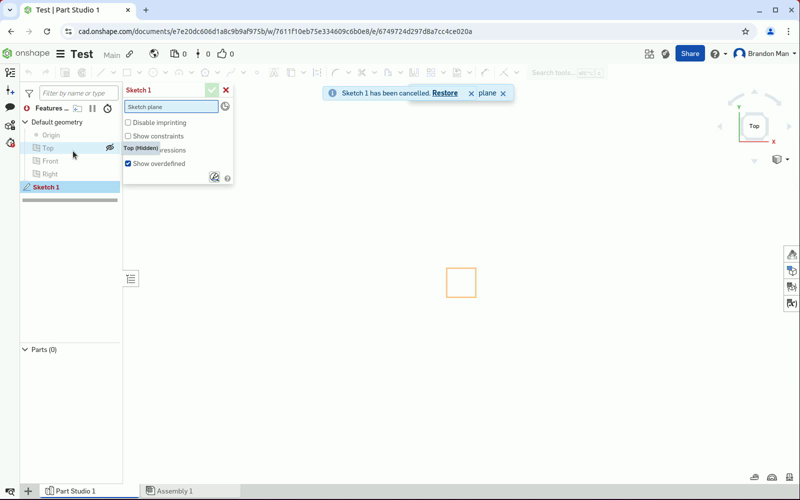
click(73, 150)
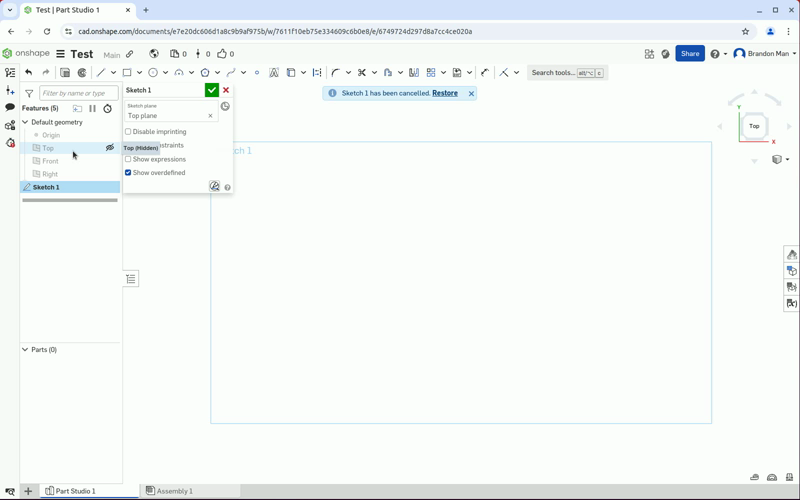
mouse_move(73, 352)
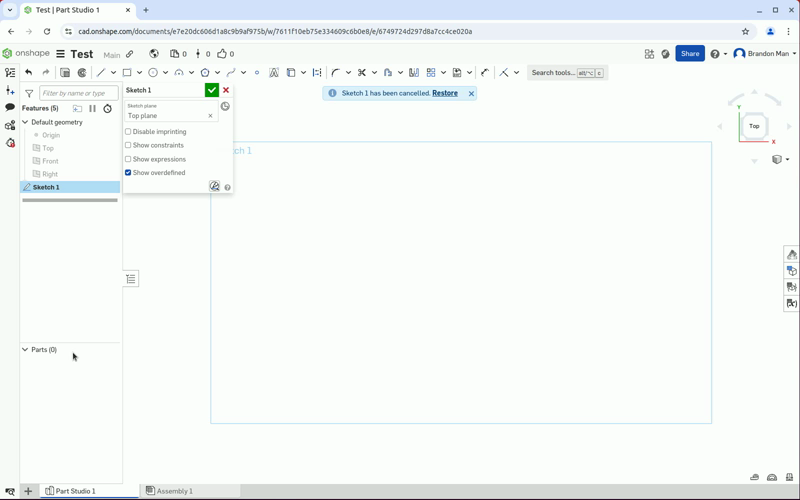
key(y)
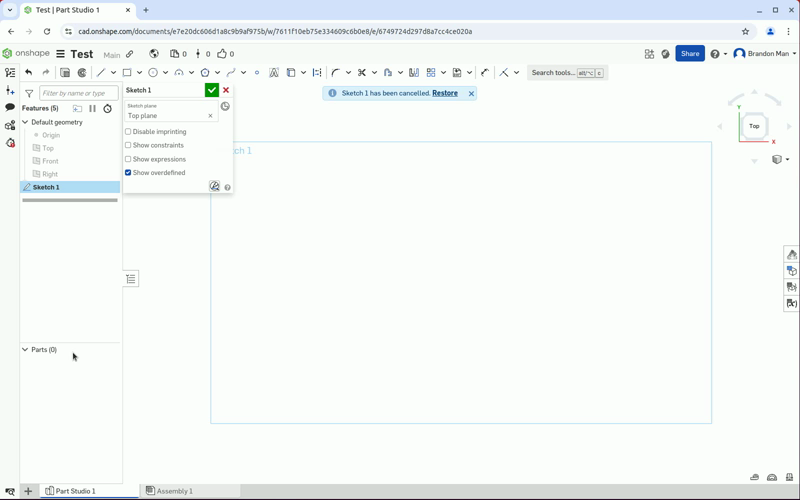
key(l)
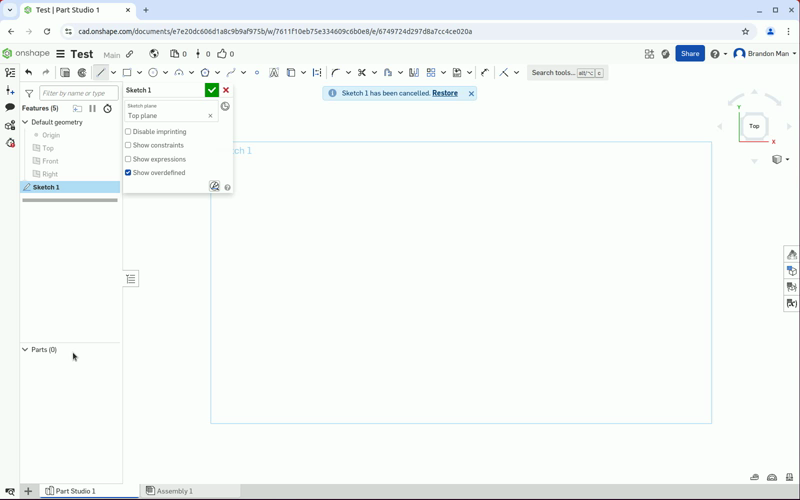
key_down(shift)
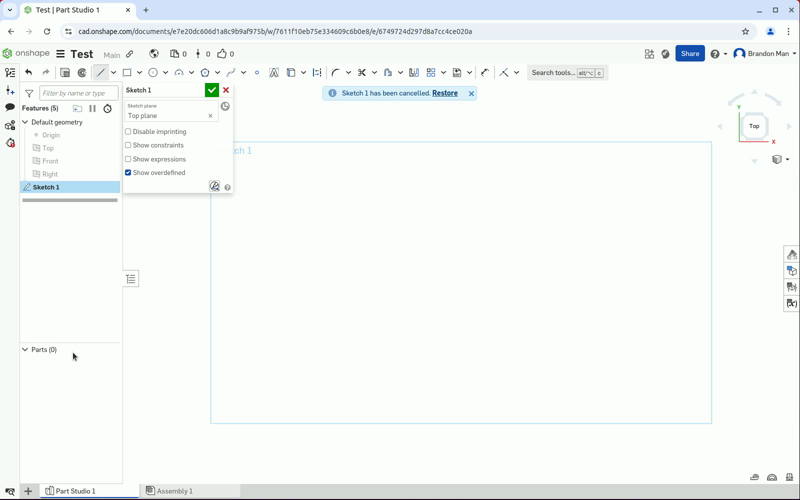
mouse_move(348, 321)
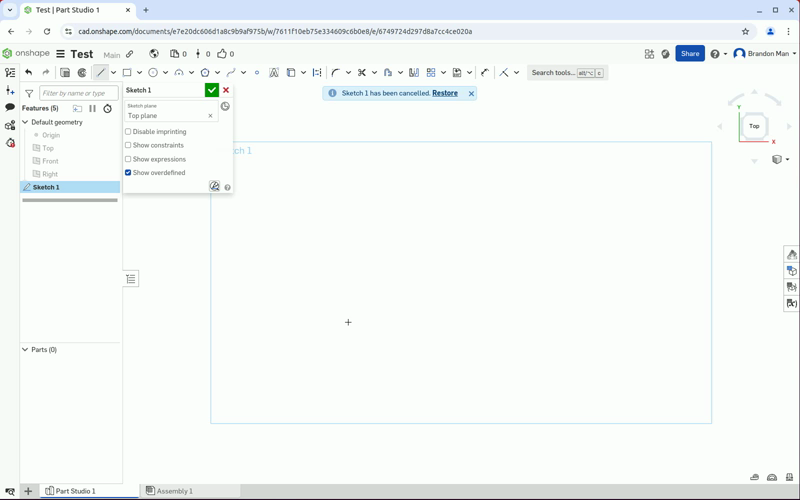
click(348, 321)
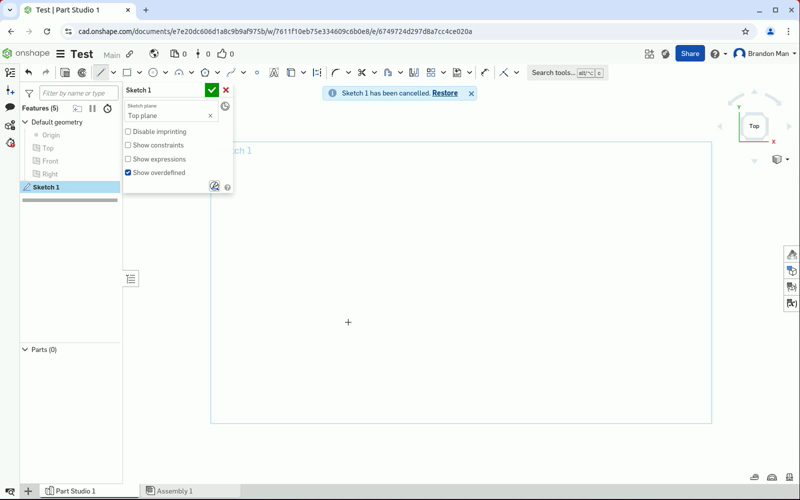
key_up(shift)
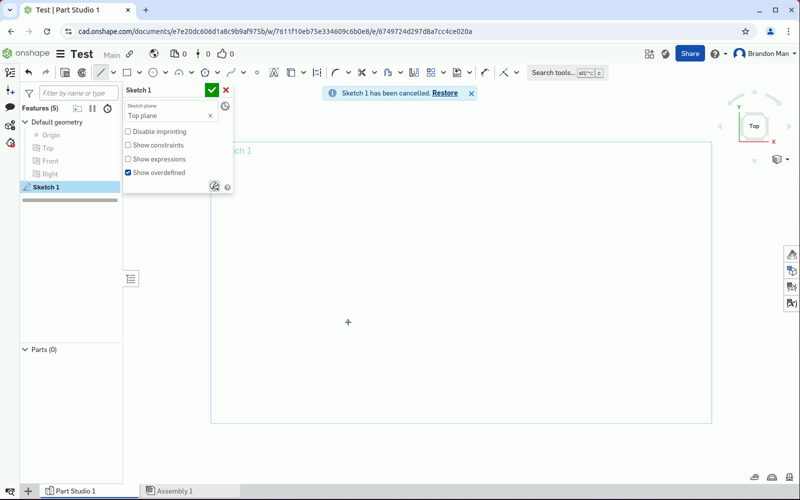
key_down(shift)
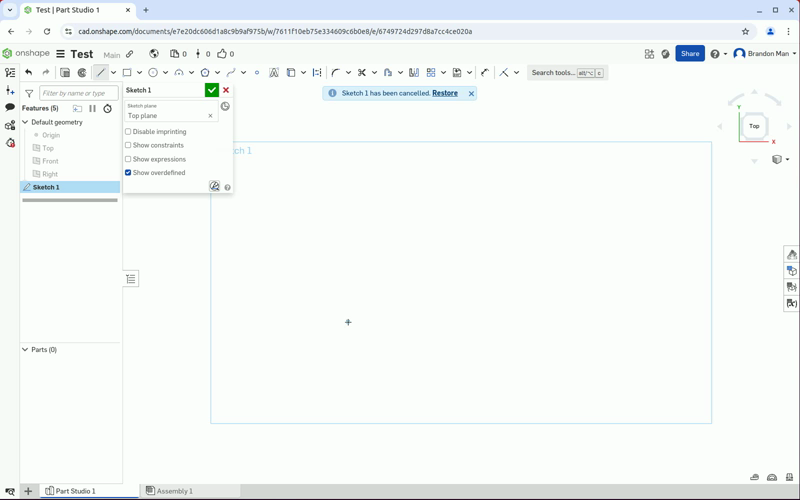
mouse_move(378, 321)
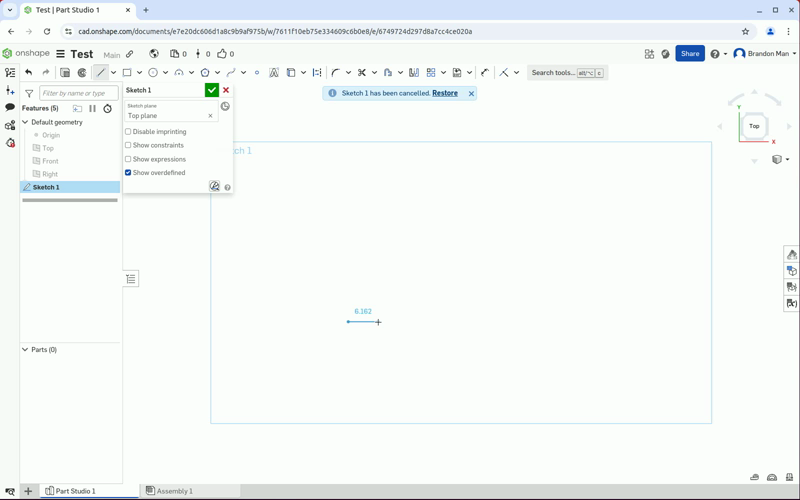
mouse_move(389, 321)
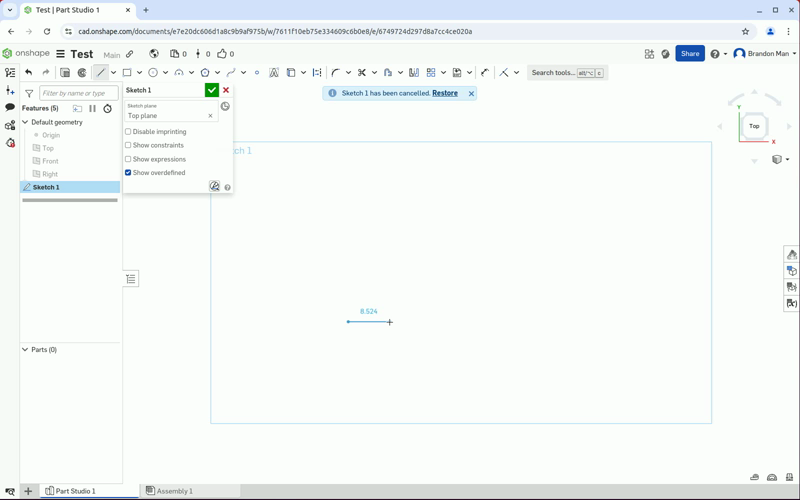
click(389, 321)
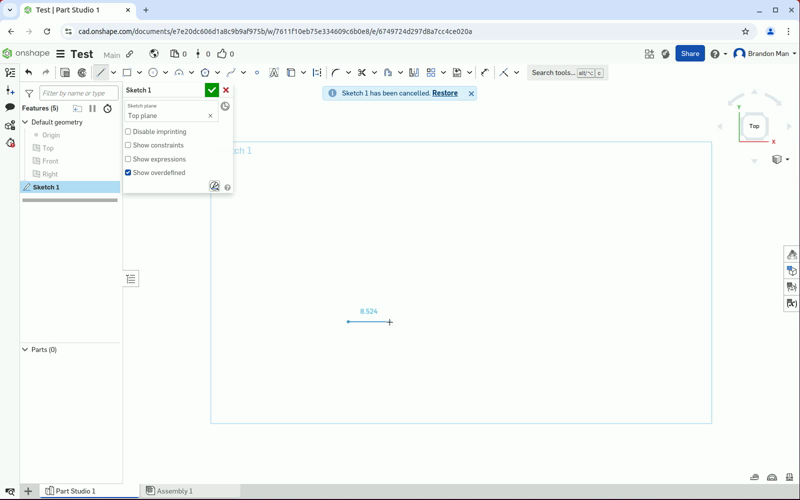
key_up(shift)
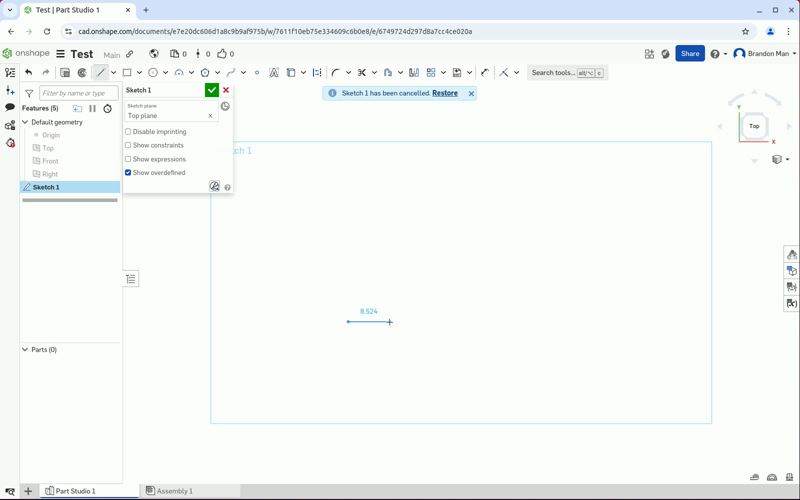
key_down(shift)
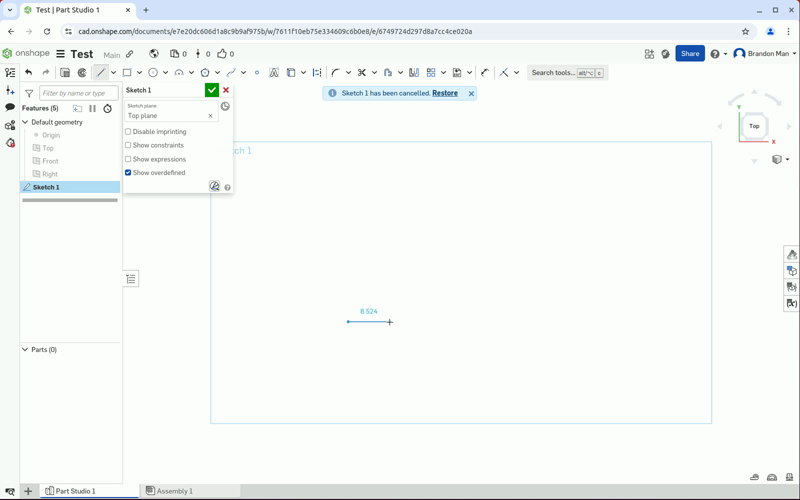
mouse_move(389, 220)
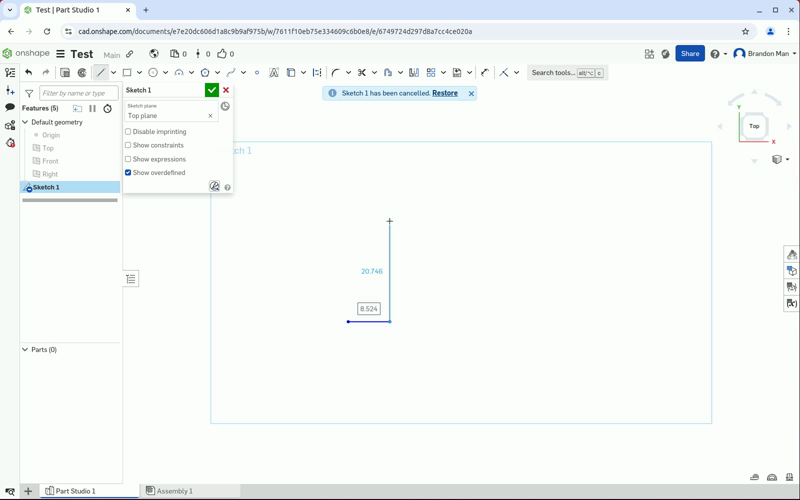
click(389, 220)
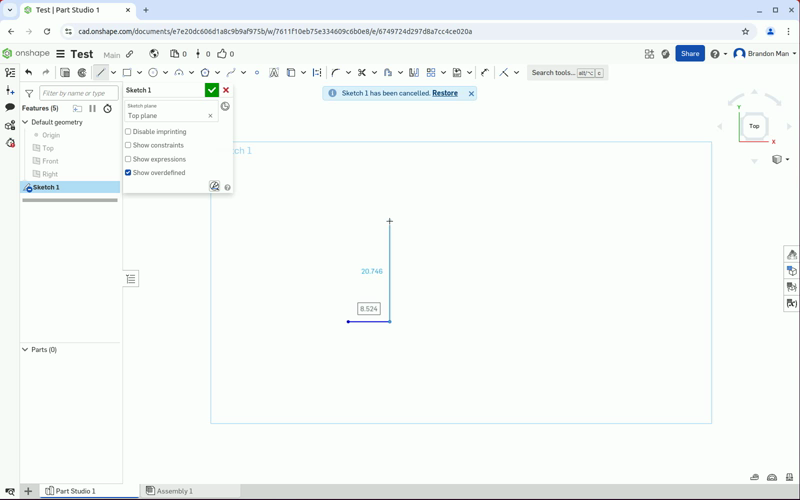
key_up(shift)
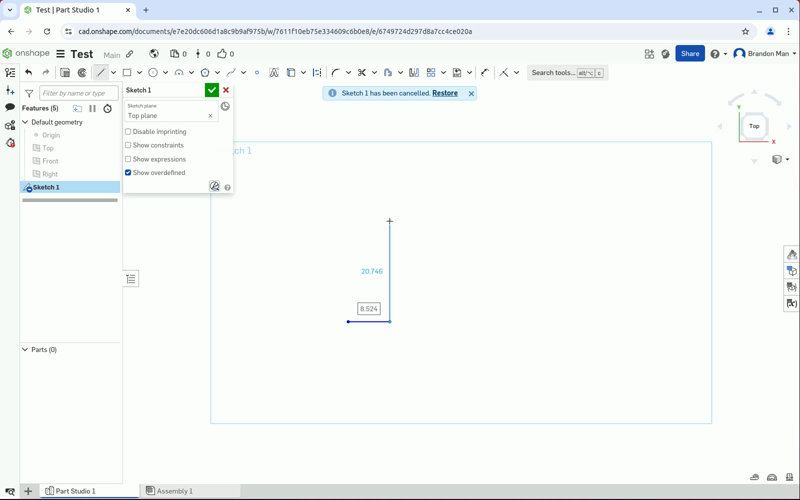
key_down(shift)
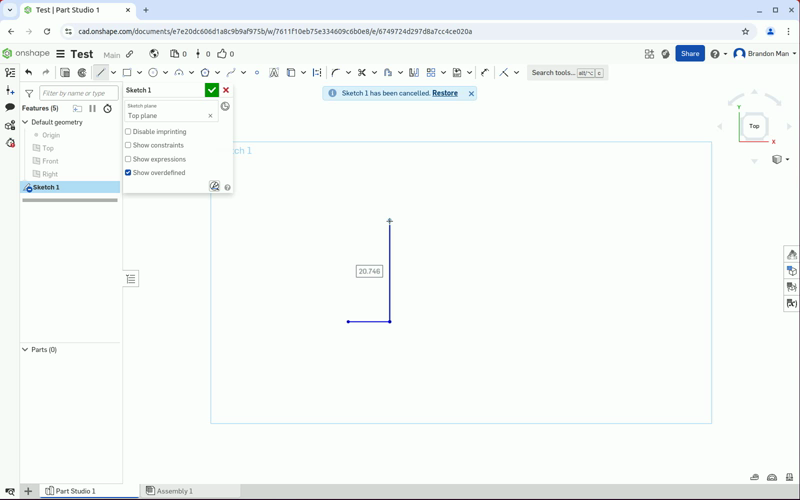
mouse_move(529, 220)
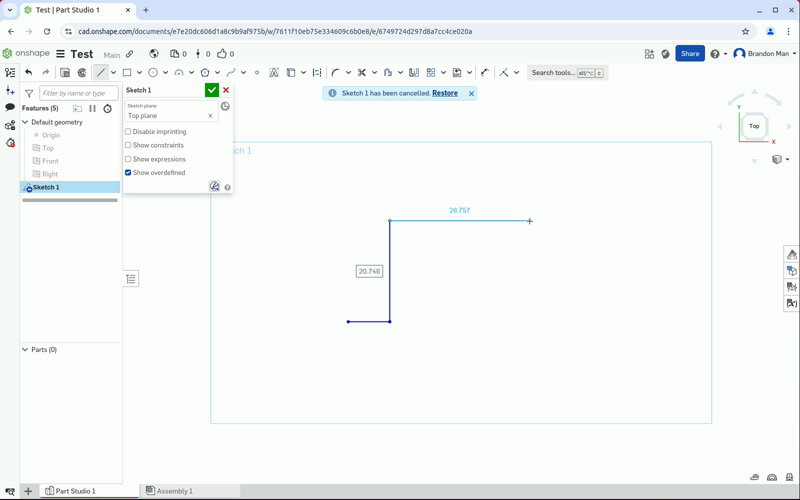
click(529, 220)
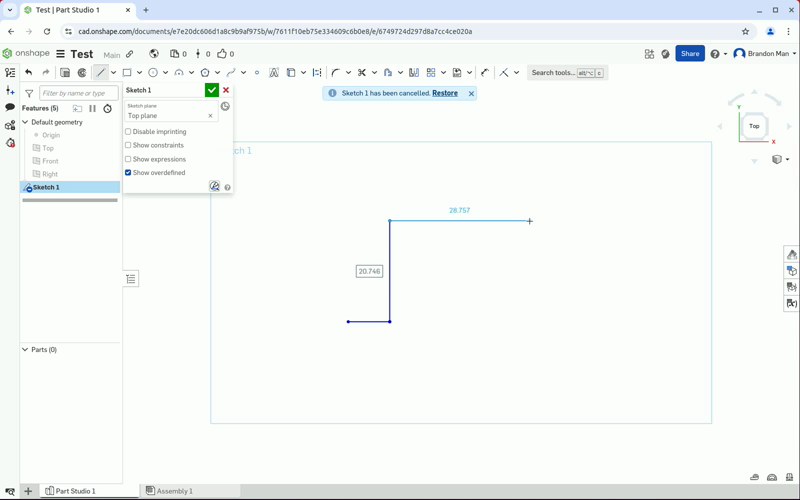
key_up(shift)
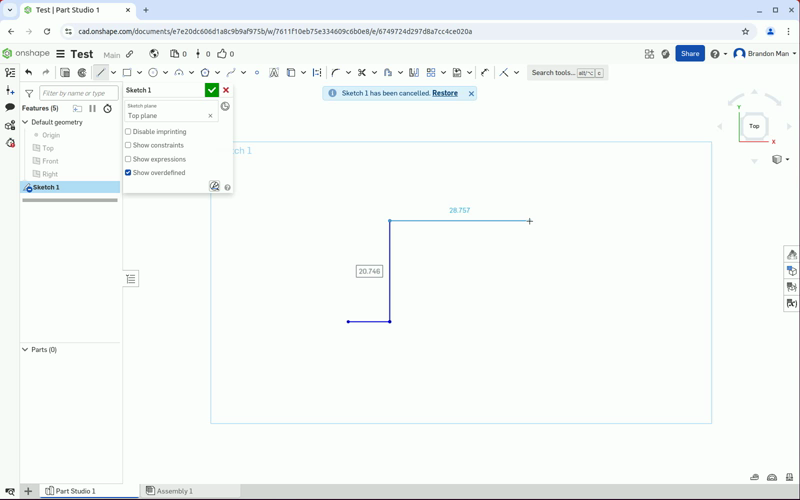
key_down(shift)
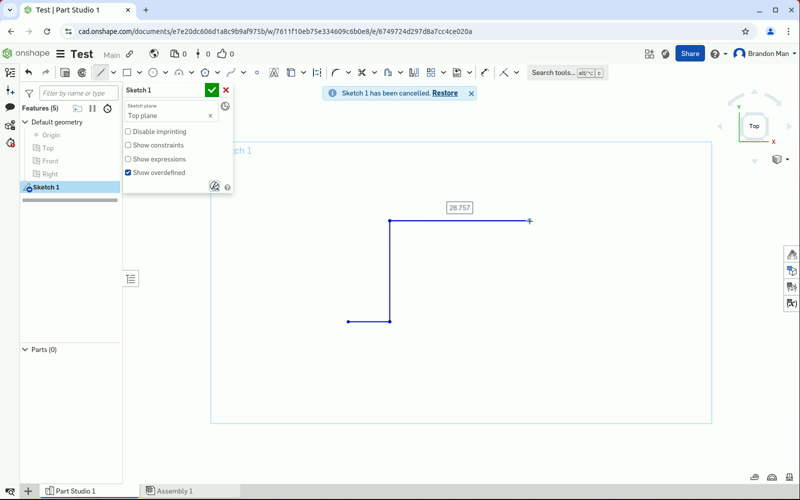
mouse_move(529, 321)
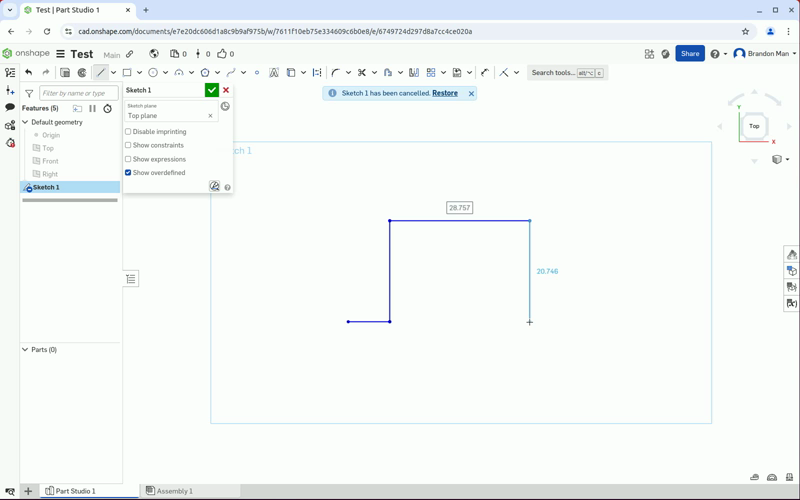
click(529, 321)
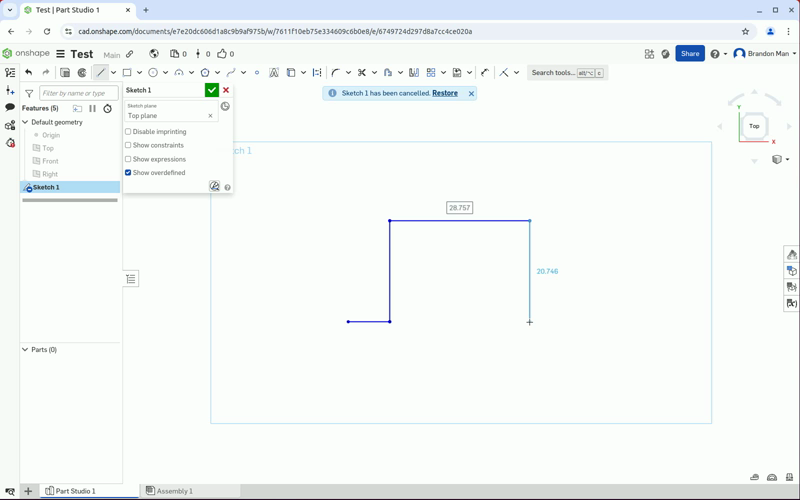
key_up(shift)
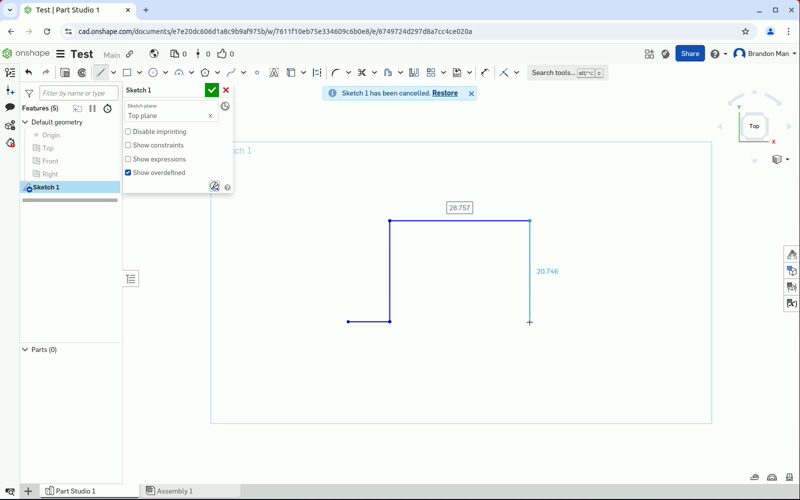
key_down(shift)
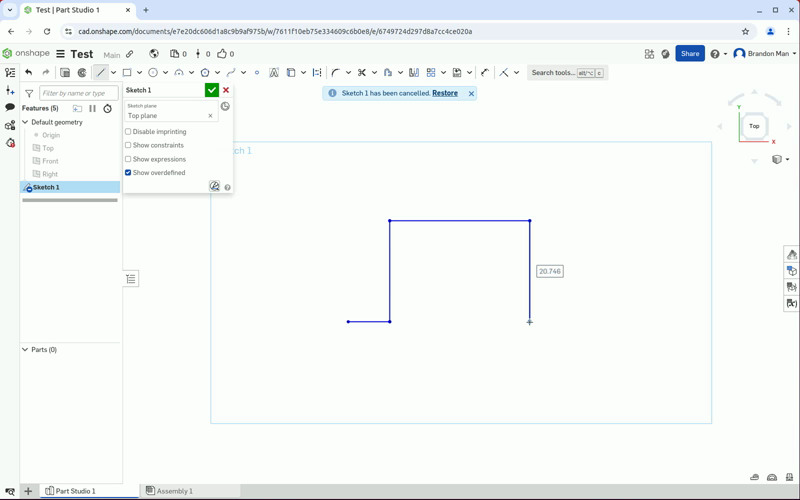
mouse_move(559, 321)
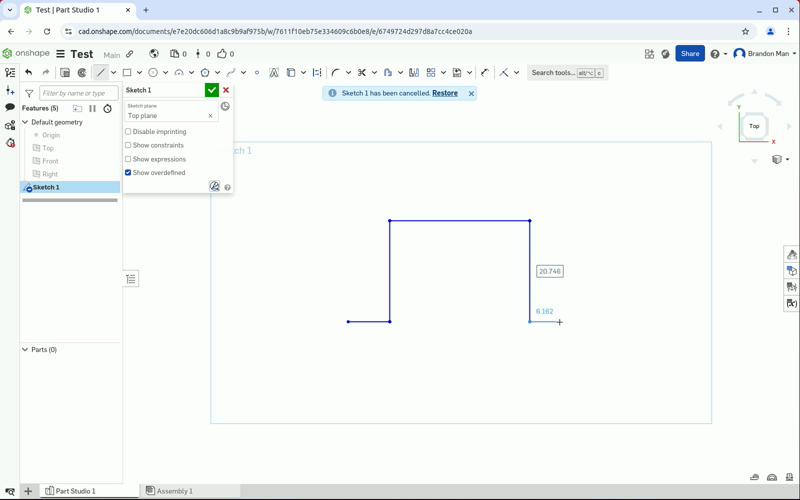
mouse_move(544, 321)
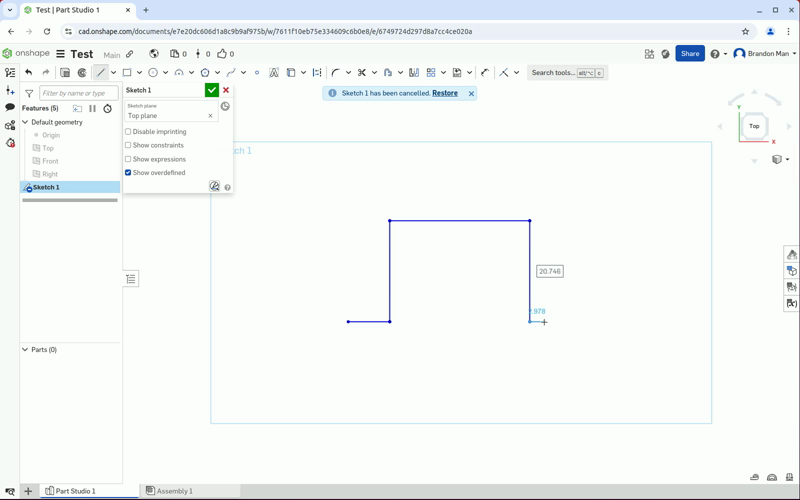
click(544, 321)
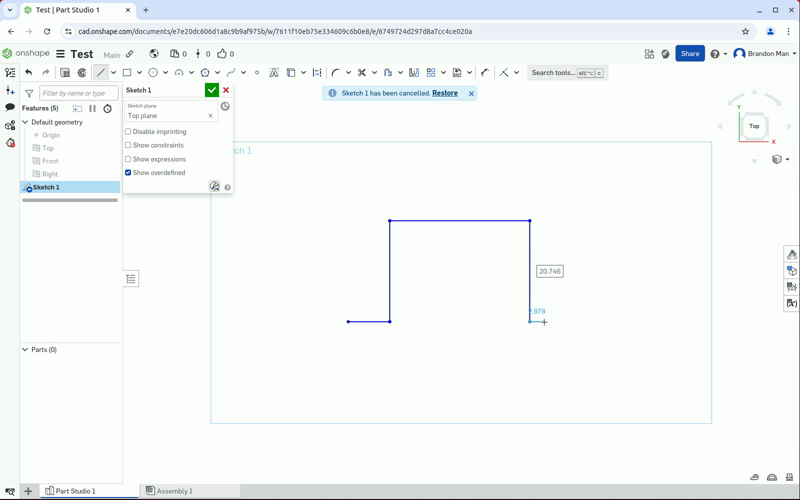
key_up(shift)
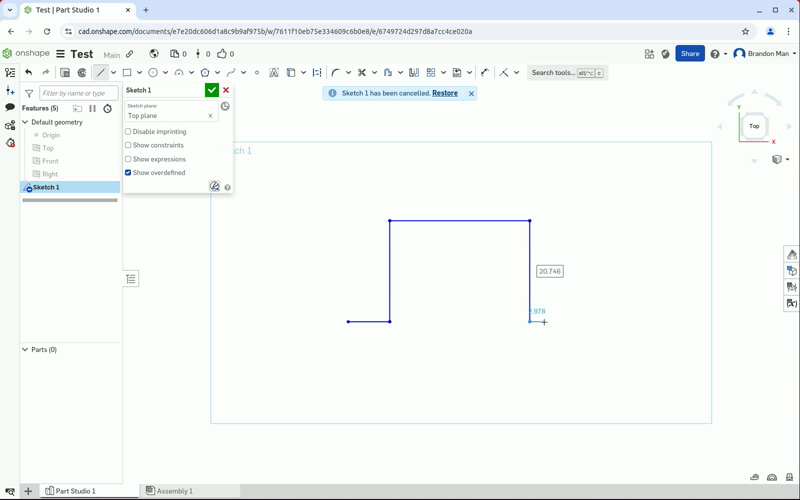
key_down(shift)
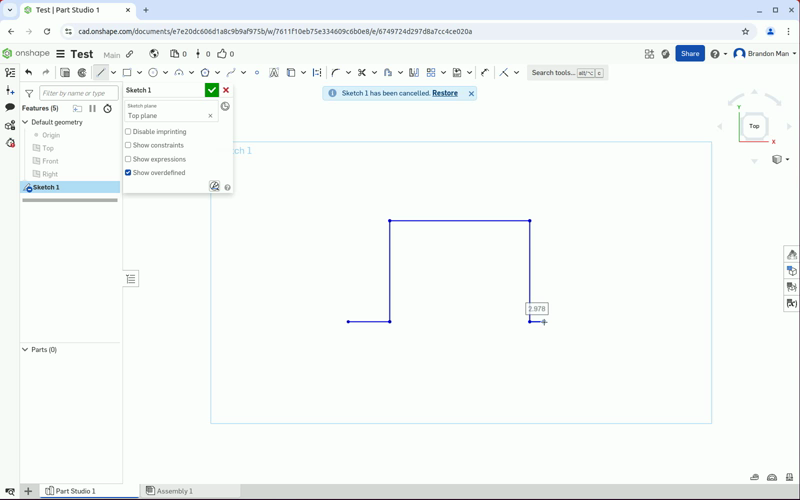
mouse_move(544, 191)
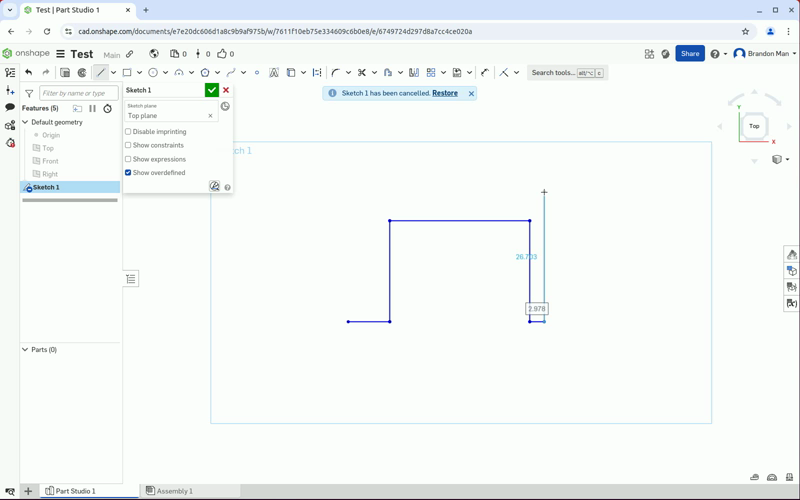
click(544, 191)
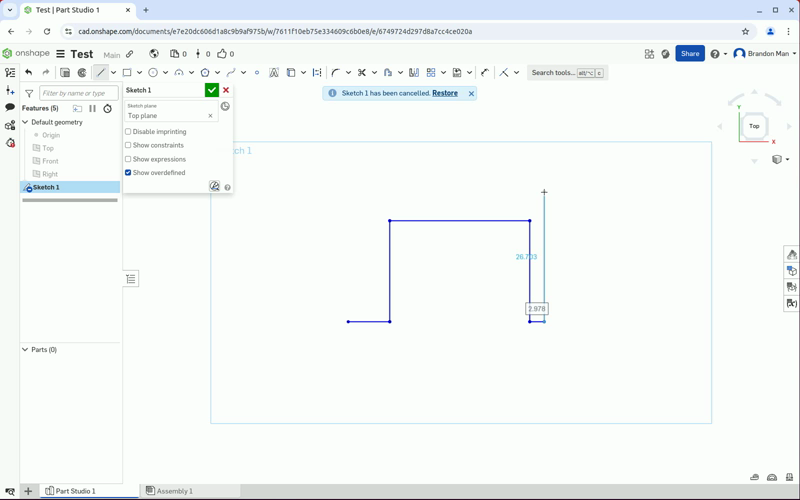
key_up(shift)
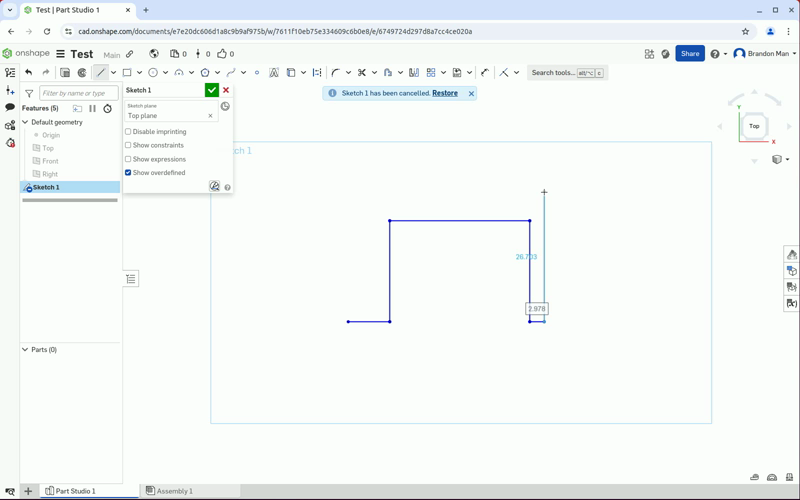
key_down(shift)
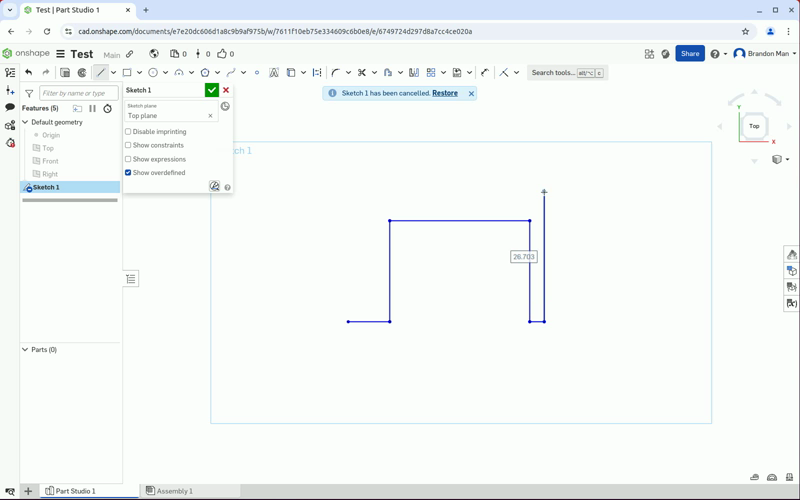
mouse_move(348, 191)
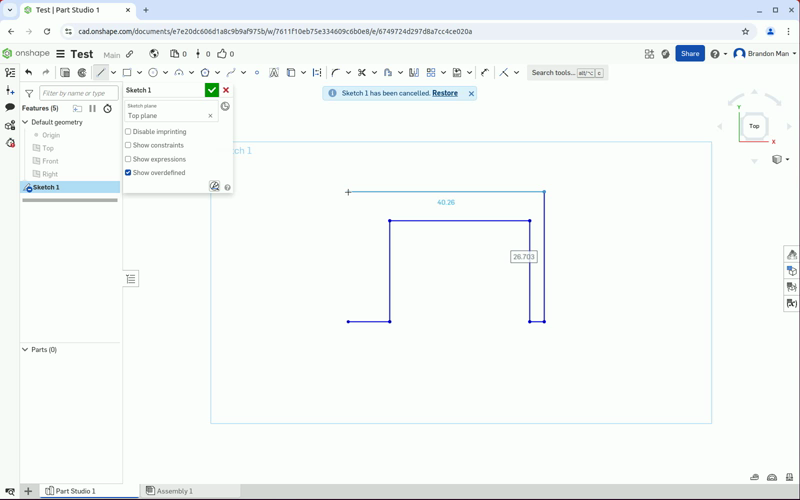
click(348, 191)
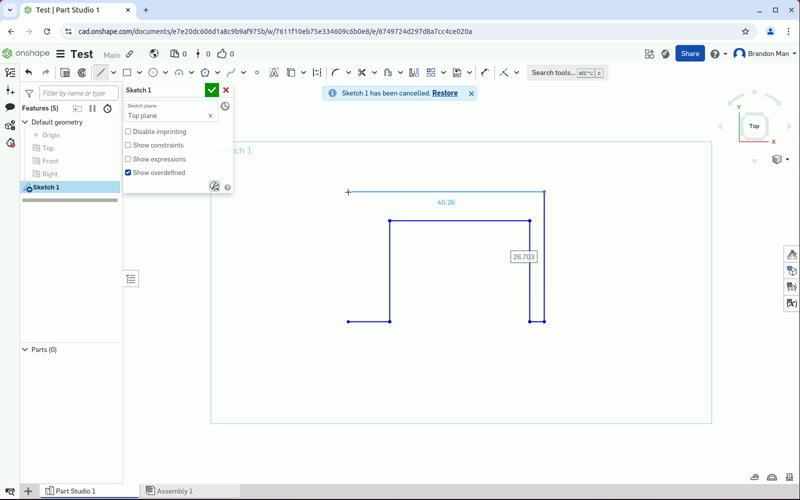
key_up(shift)
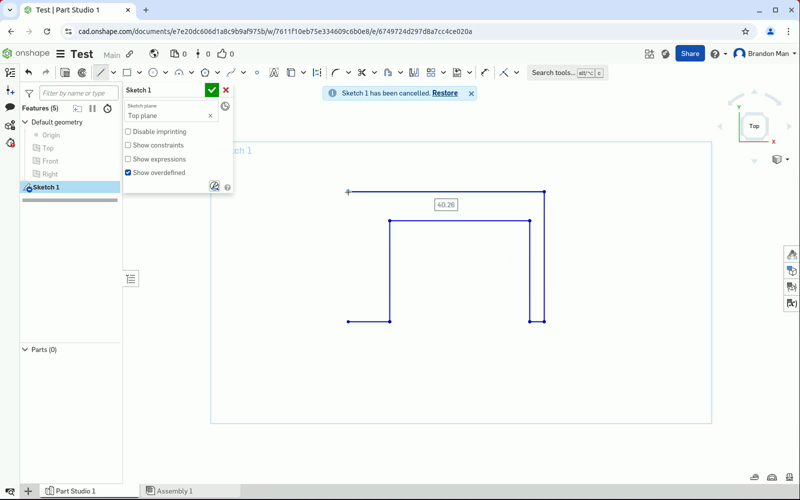
key_down(shift)
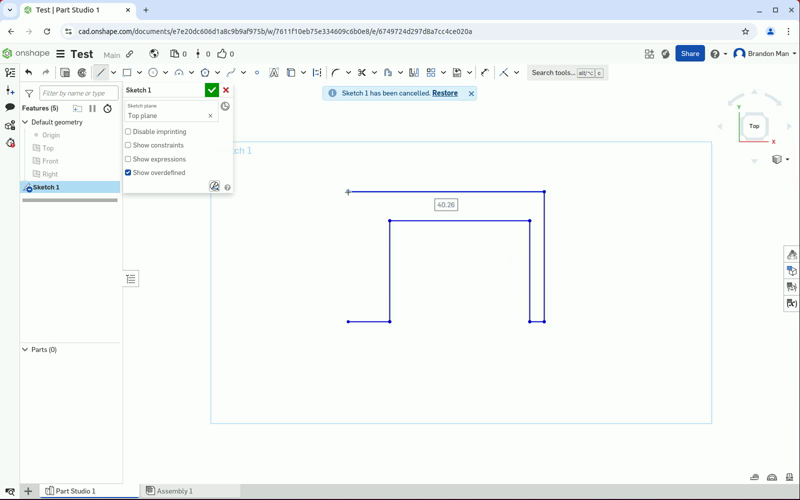
mouse_move(348, 321)
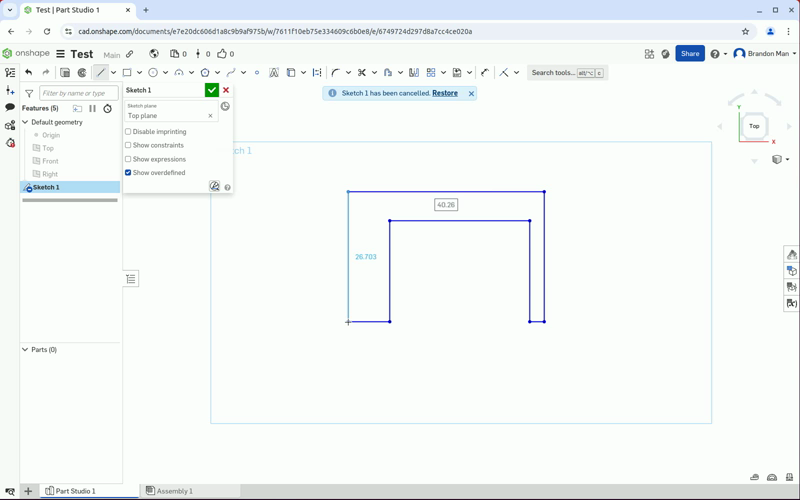
key_up(shift)
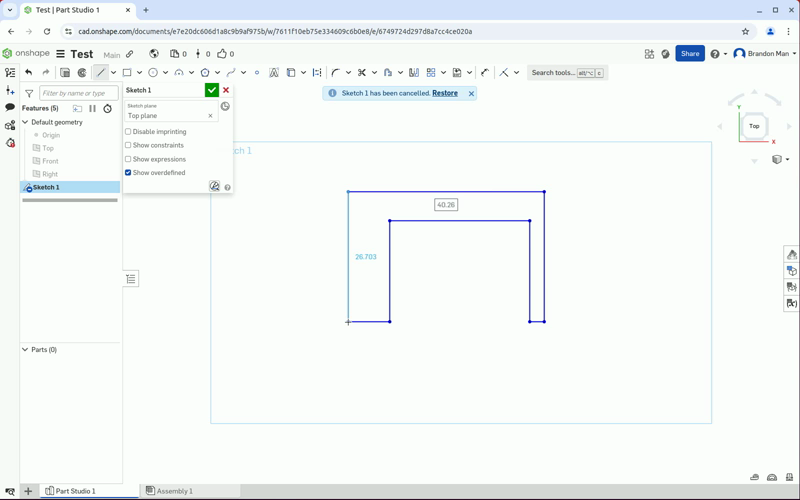
click(348, 321)
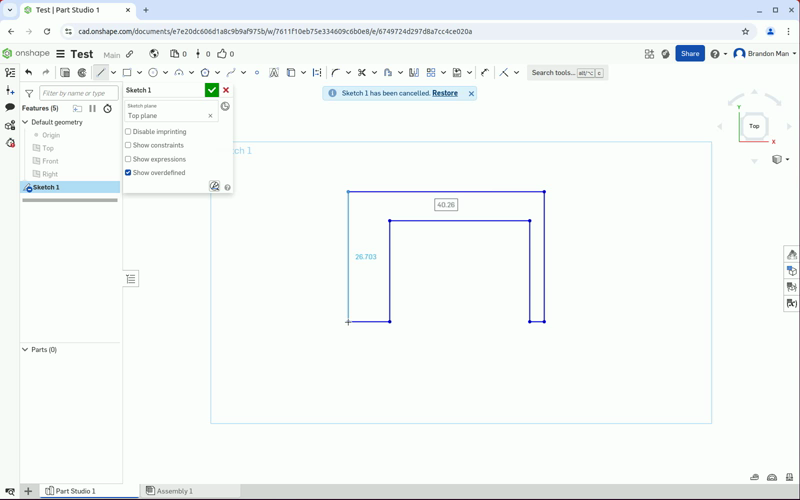
key(esc)
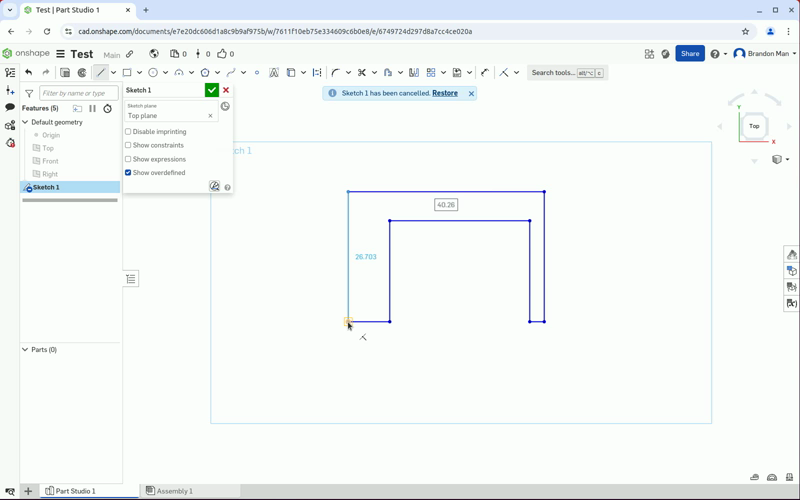
mouse_move(376, 261)
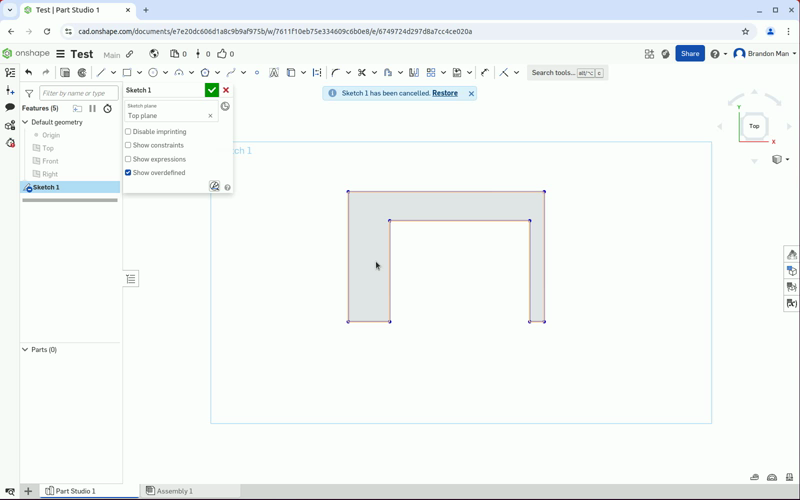
click(376, 261)
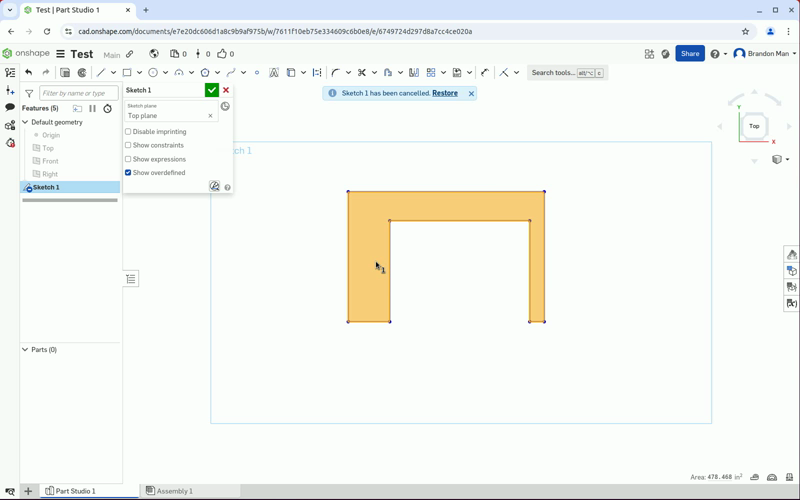
mouse_move(73, 352)
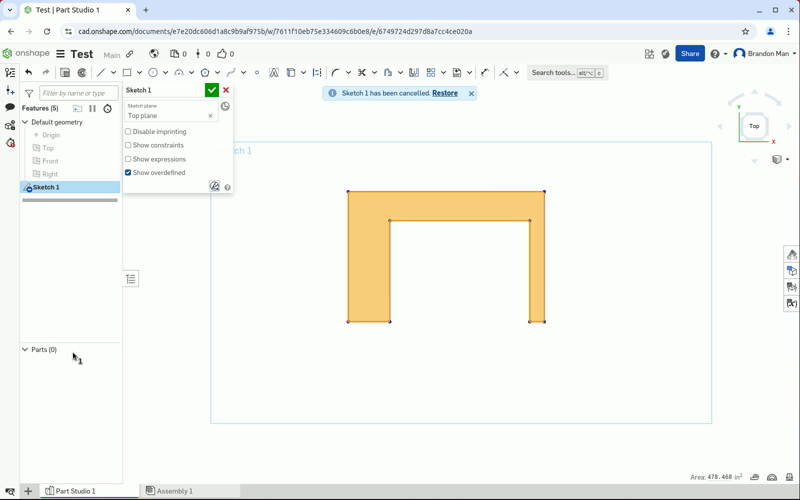
key(shift+y)
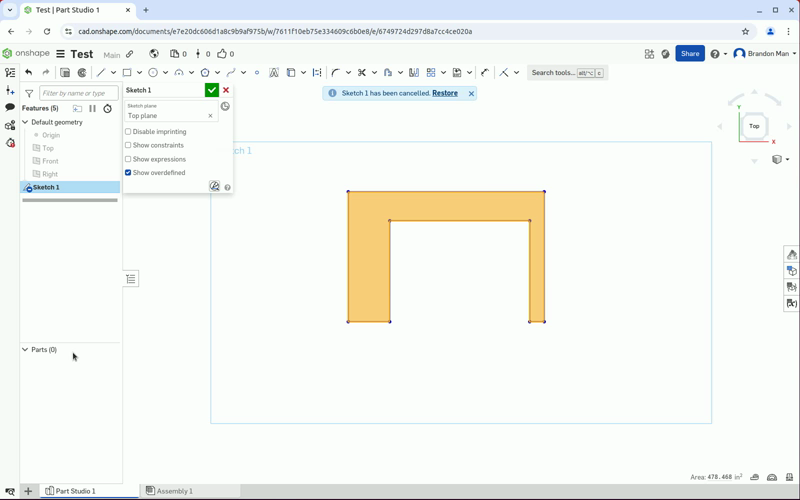
key(shift+e)
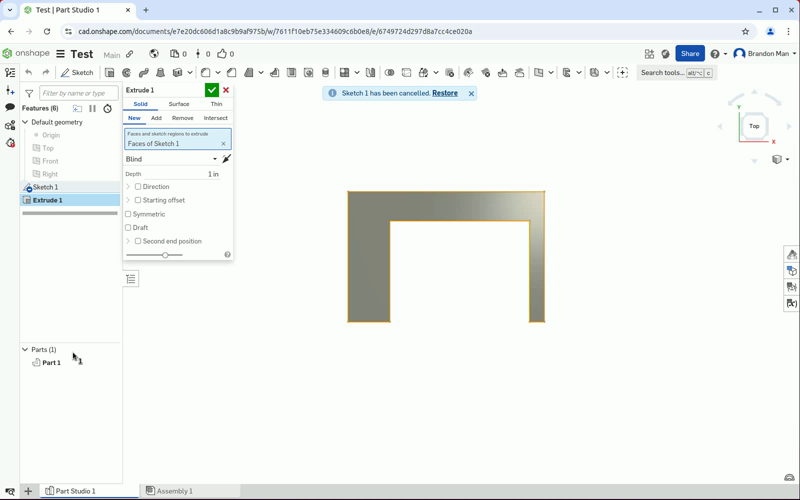
mouse_move(143, 106)
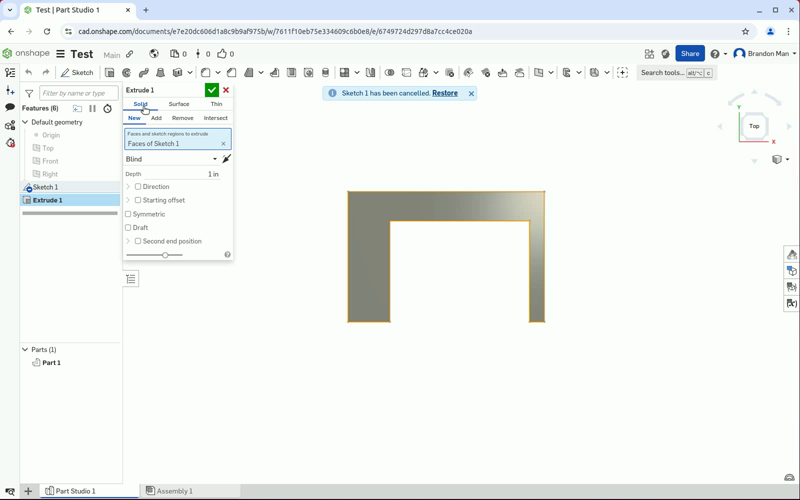
click(143, 106)
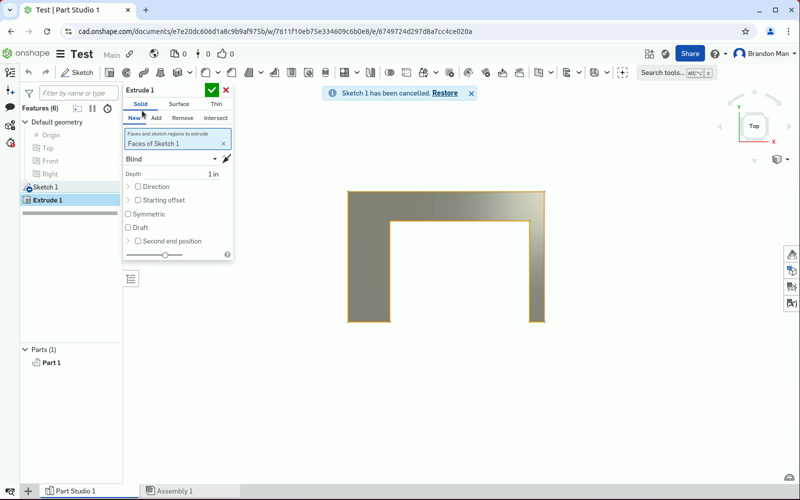
mouse_move(137, 120)
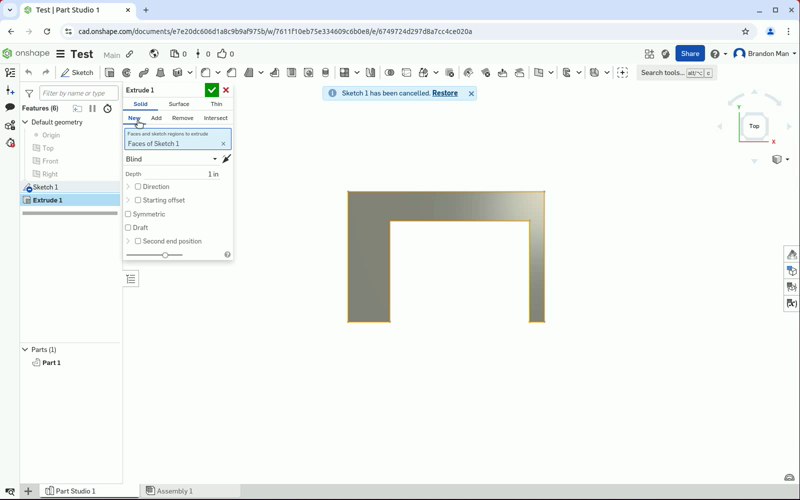
click(137, 120)
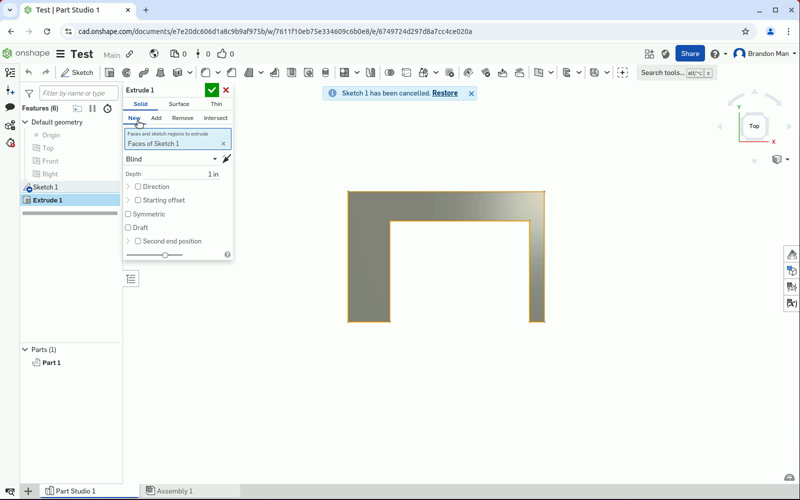
key(tab, 4)
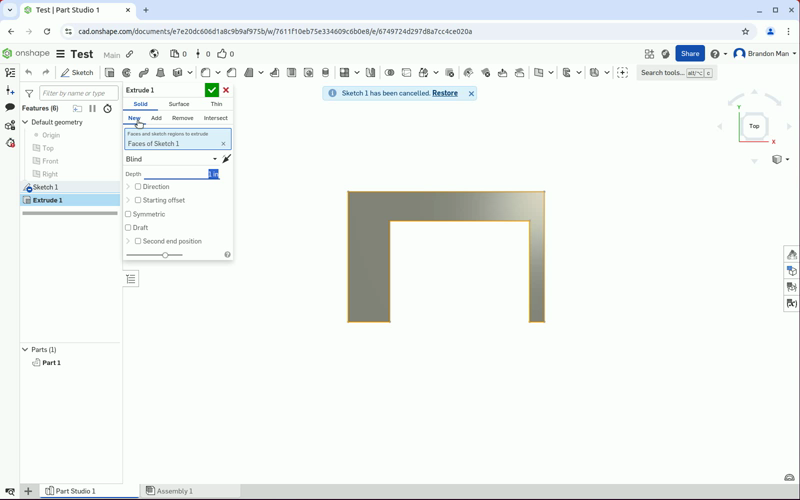
text(6.74)
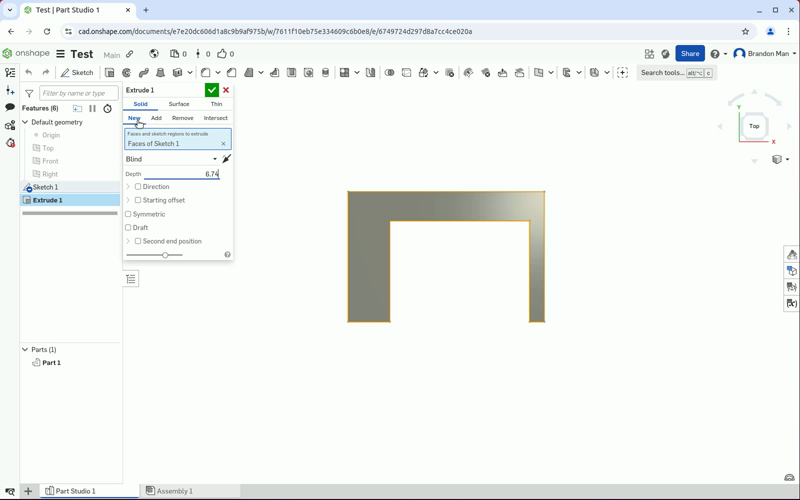
key(tab, 3)
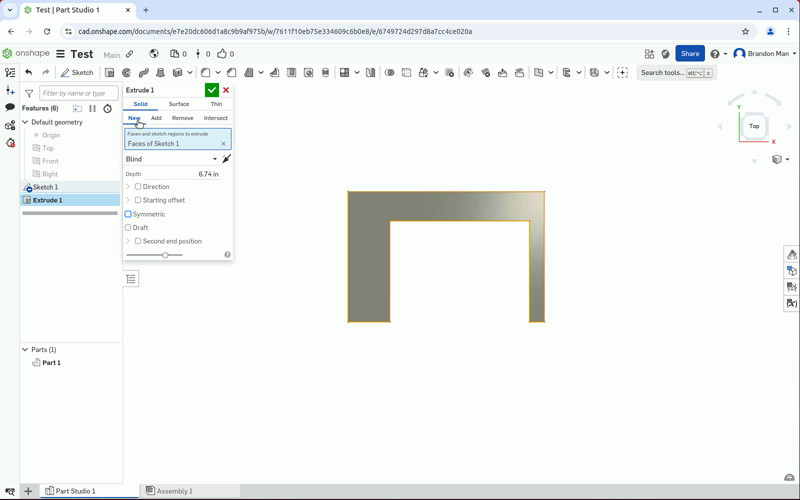
key(space)
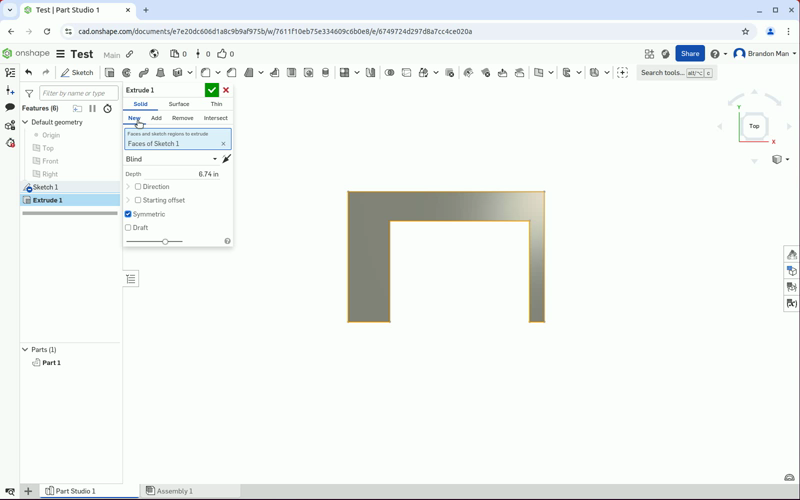
key(enter)
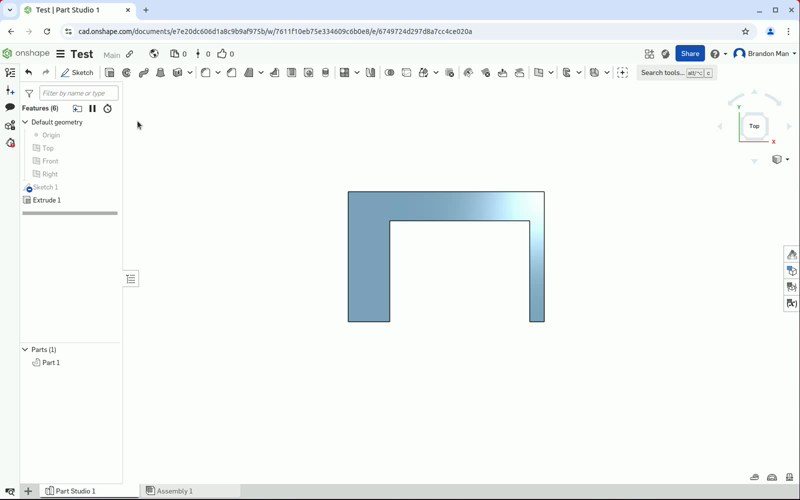
key(shift+h)
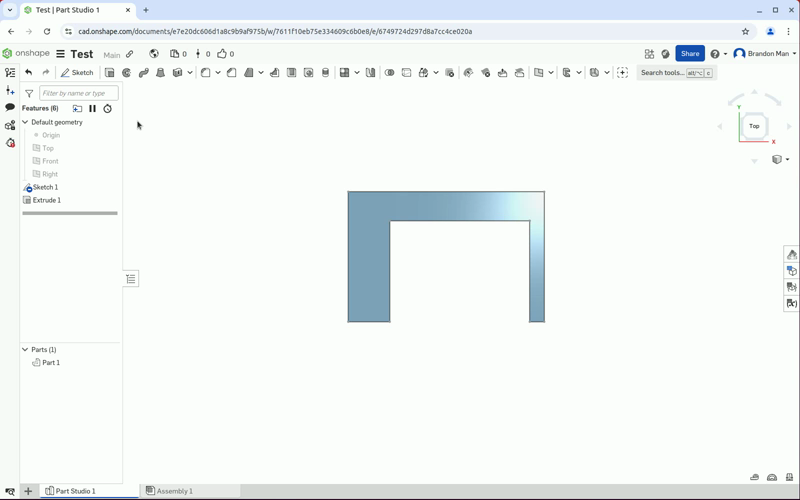
key(shift+h)
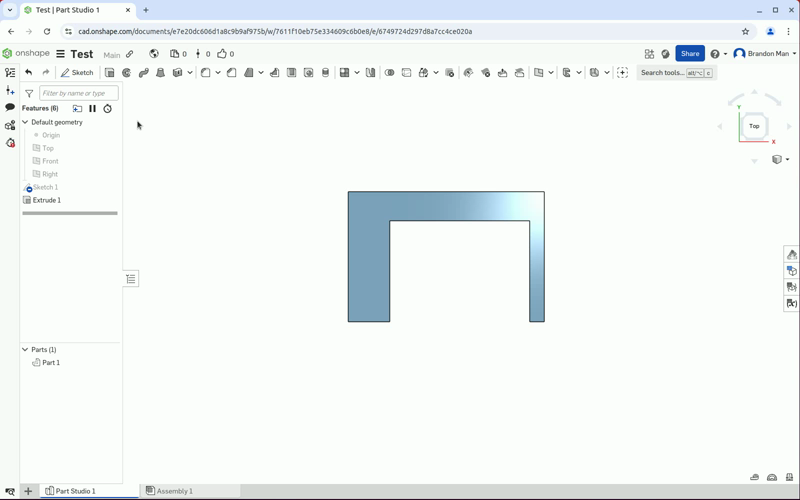
mouse_move(73, 189)
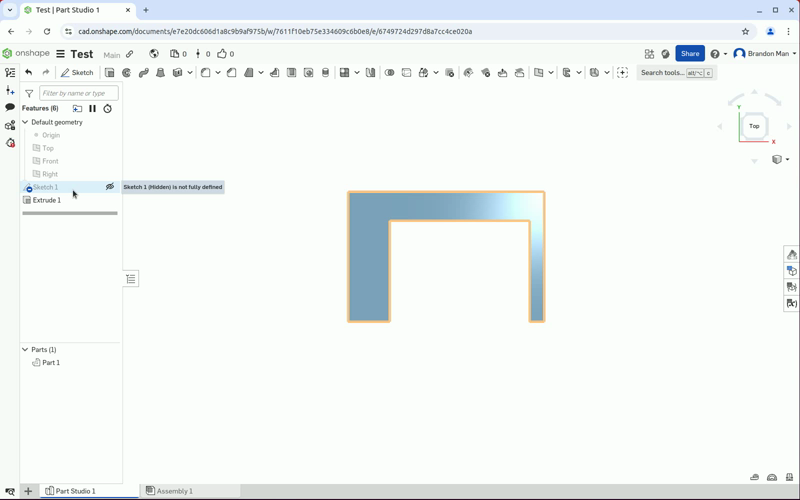
click(73, 189)
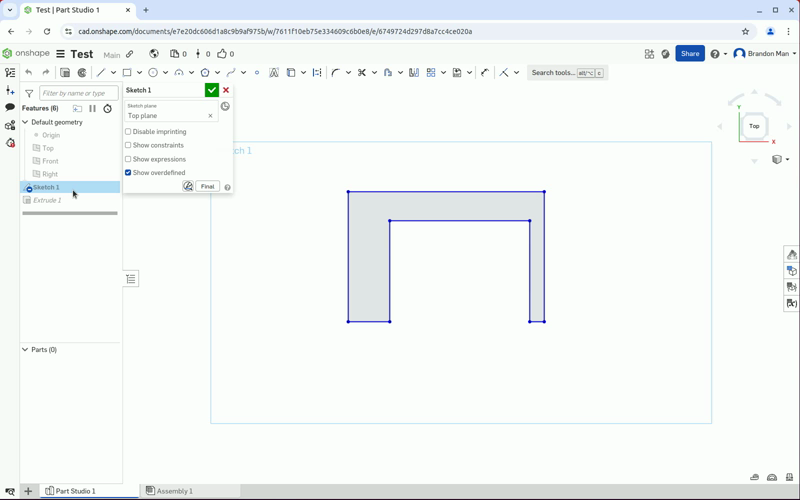
mouse_move(229, 92)
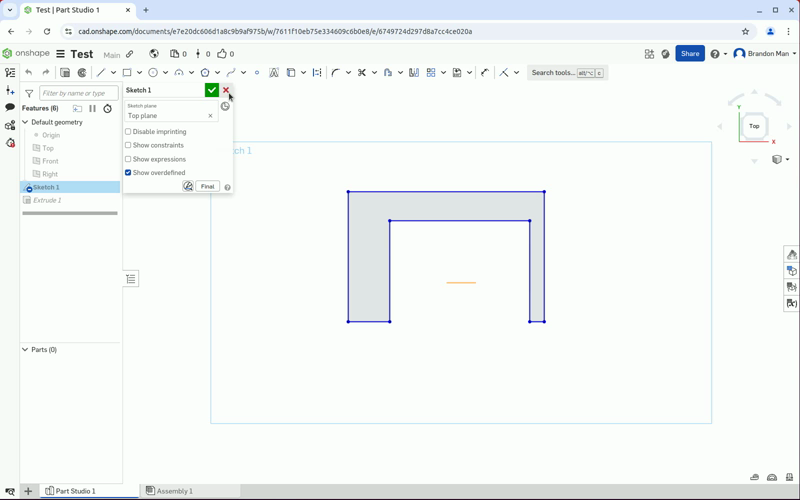
click(229, 92)
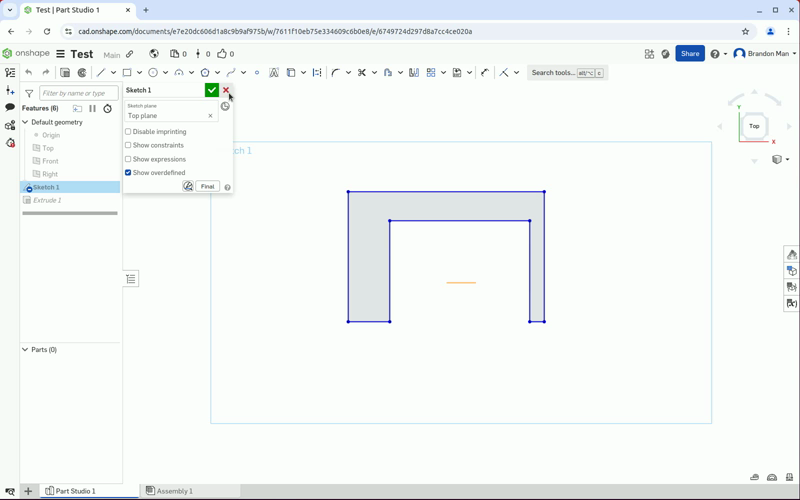
key(shift+s)
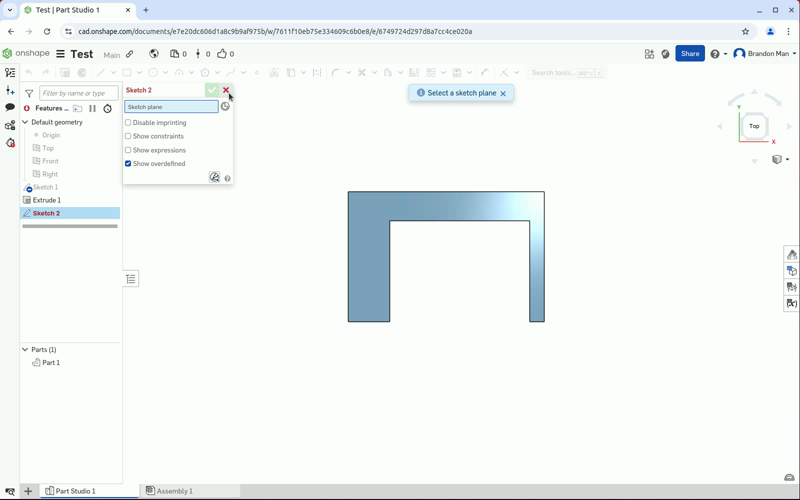
mouse_move(73, 150)
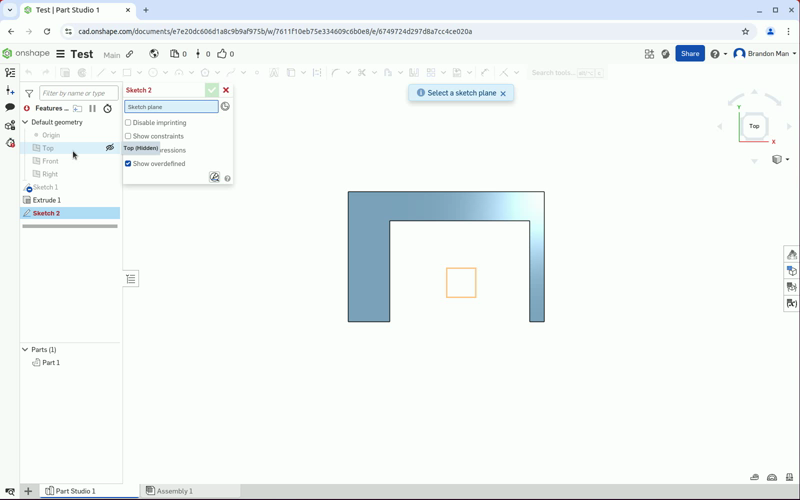
click(73, 150)
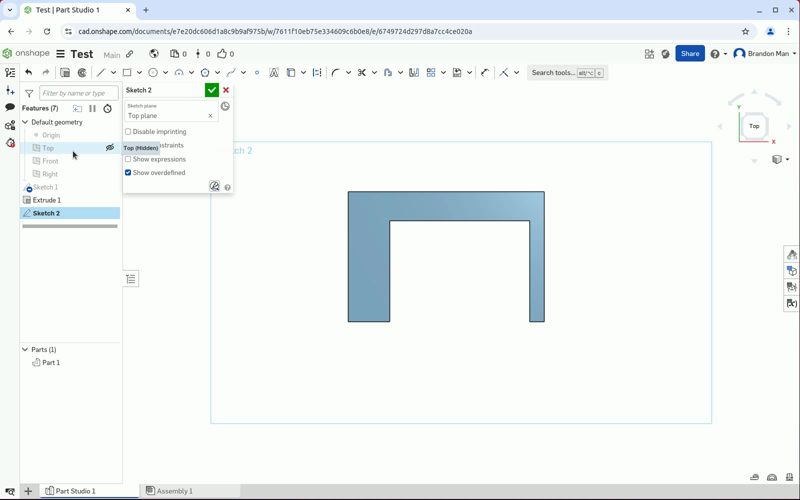
mouse_move(73, 352)
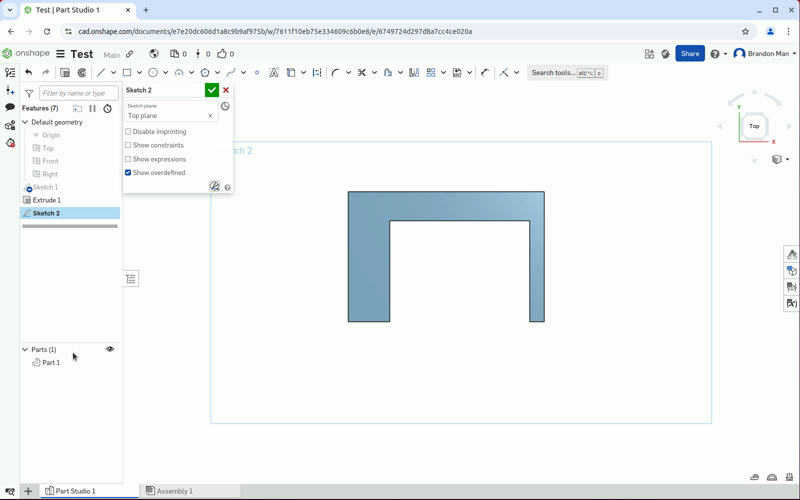
key(y)
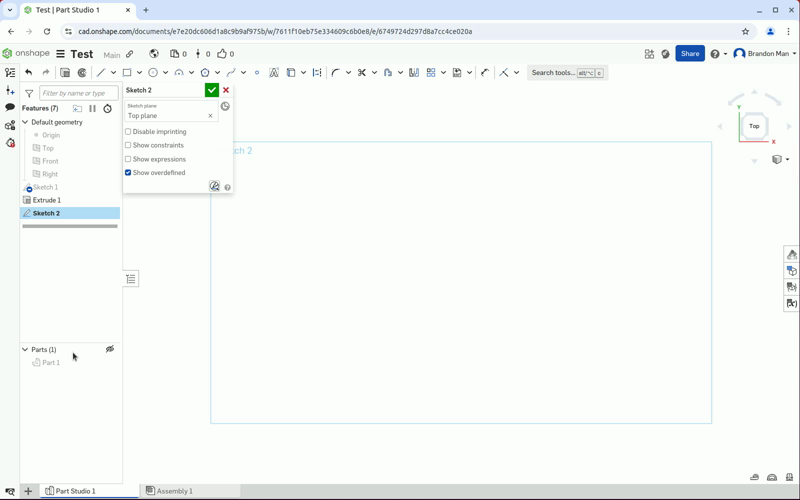
key(l)
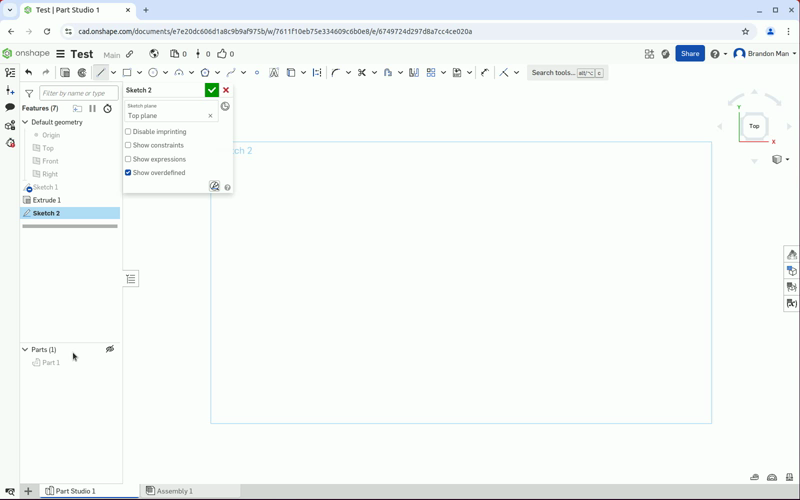
key_down(shift)
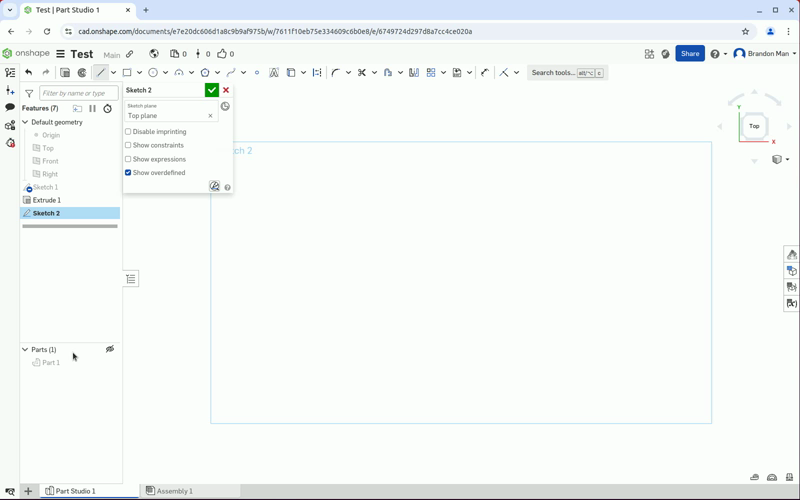
mouse_move(389, 321)
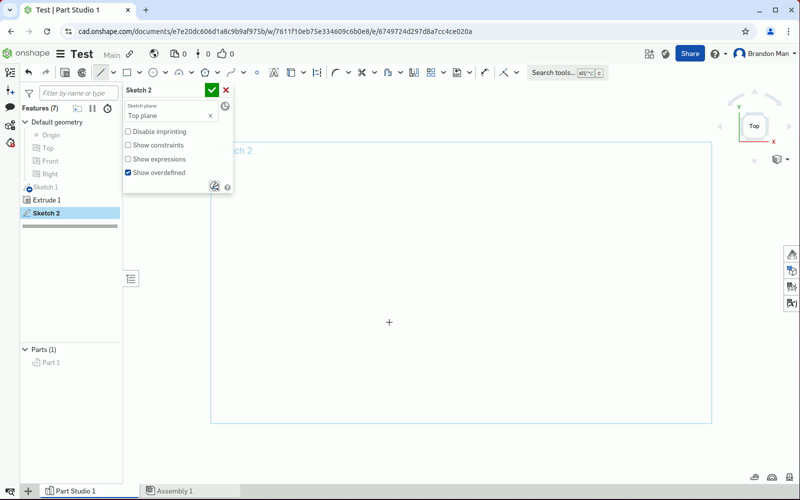
click(389, 321)
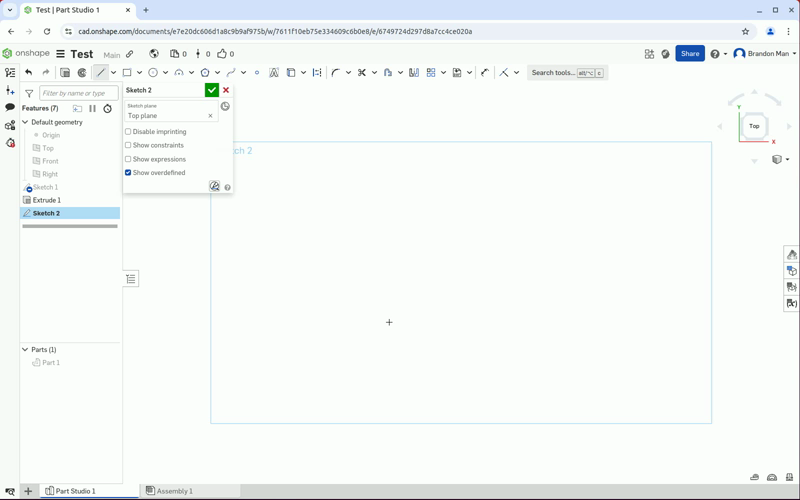
key_up(shift)
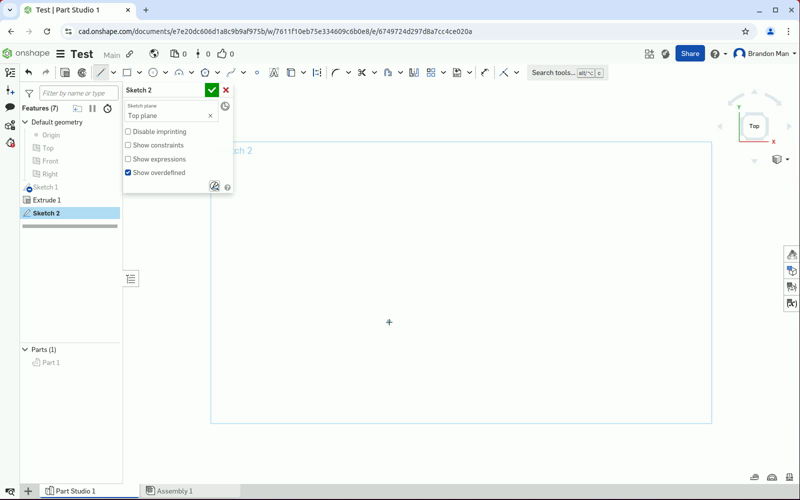
key_down(shift)
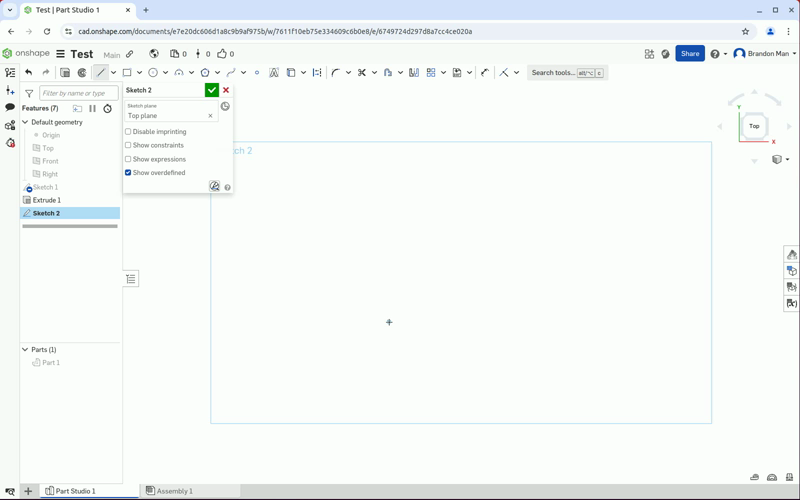
mouse_move(419, 321)
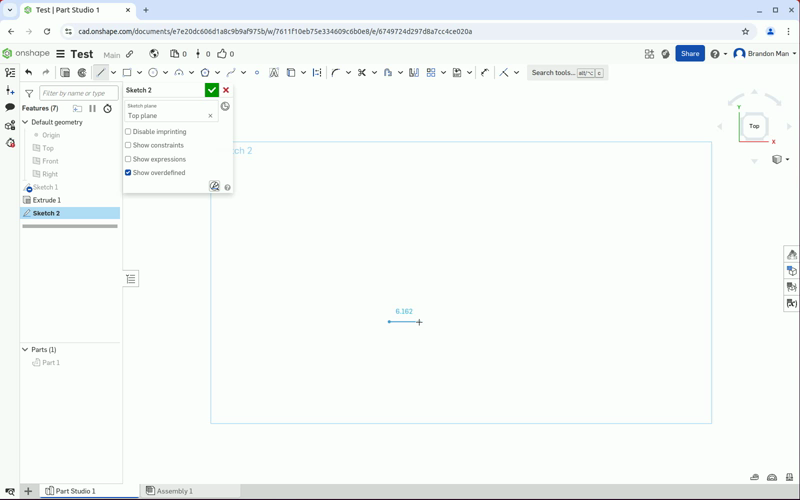
mouse_move(393, 321)
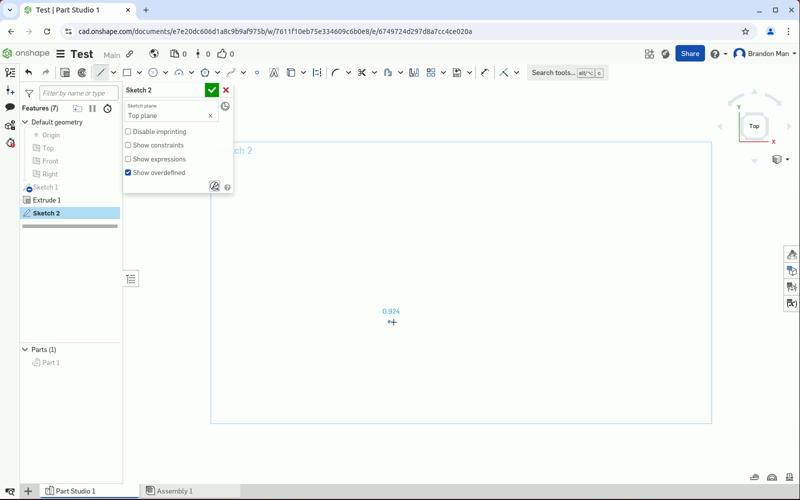
scroll(6)
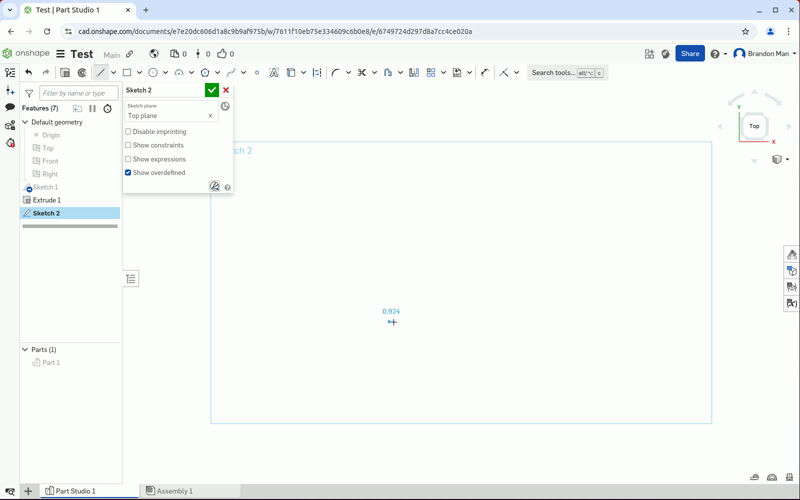
scroll(6)
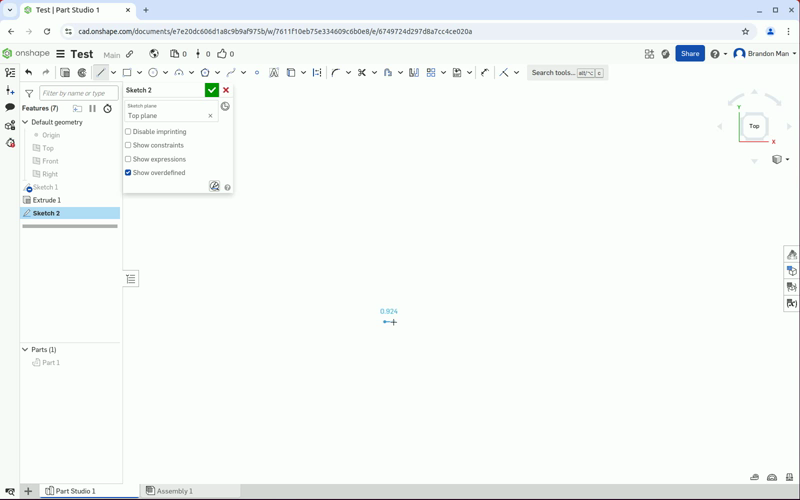
scroll(6)
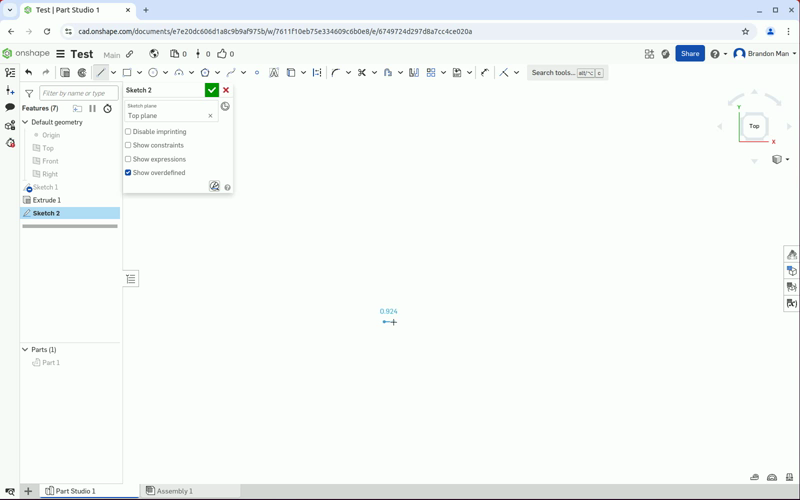
scroll(6)
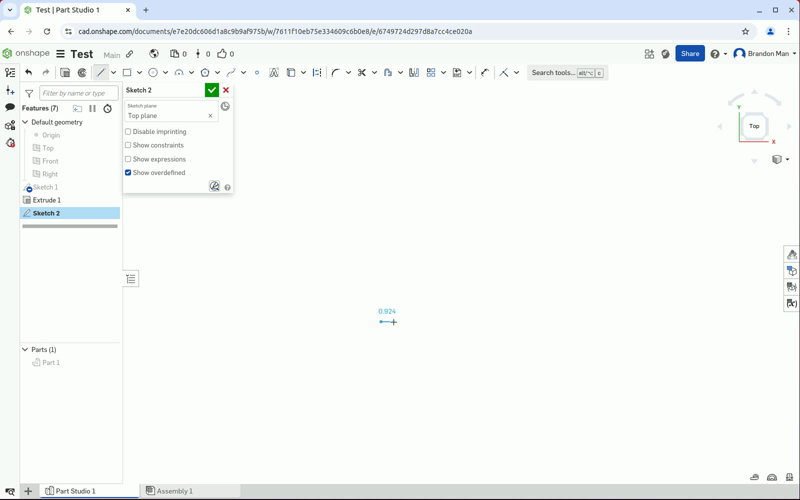
scroll(6)
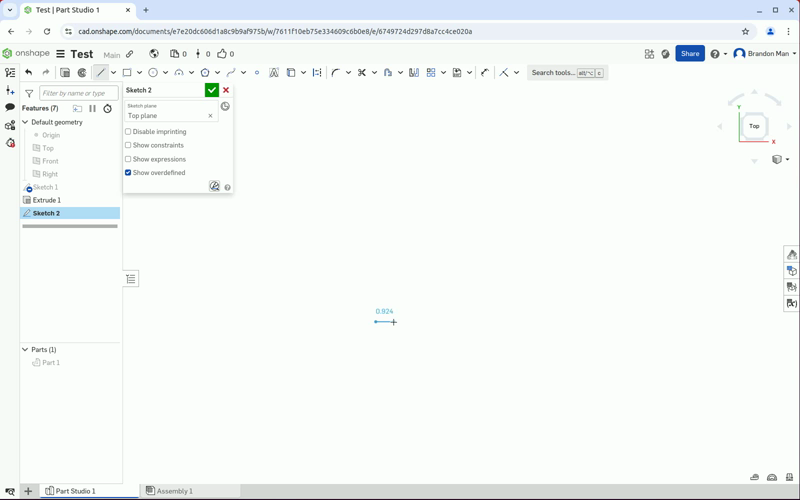
scroll(6)
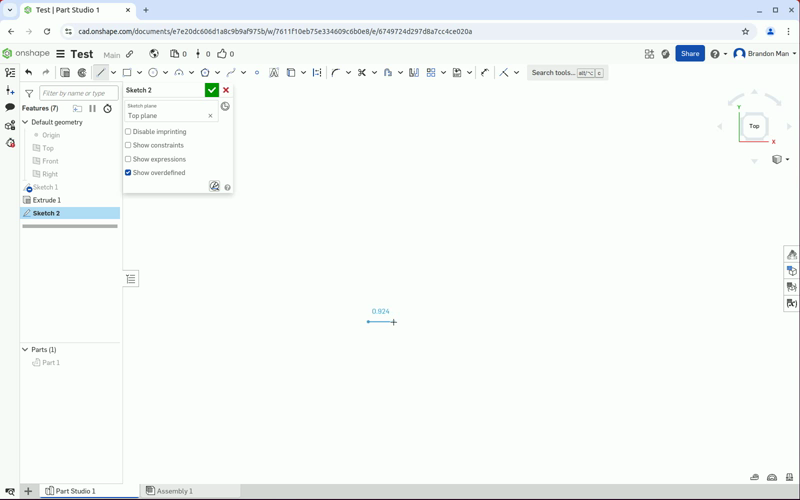
scroll(6)
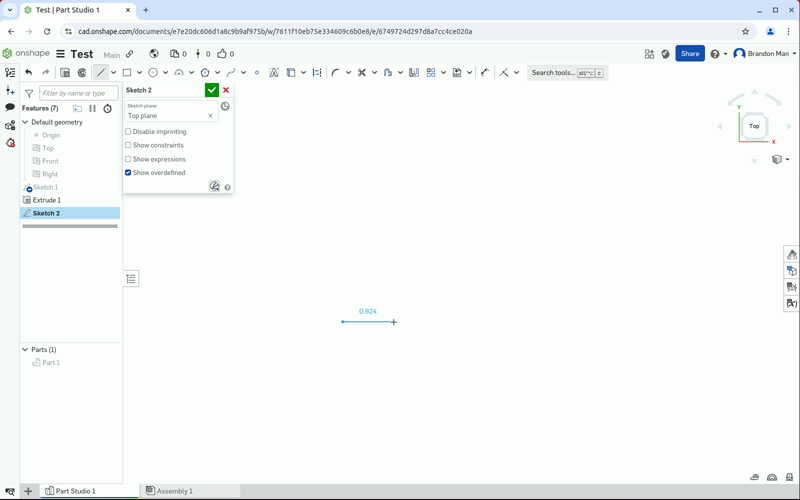
click(393, 321)
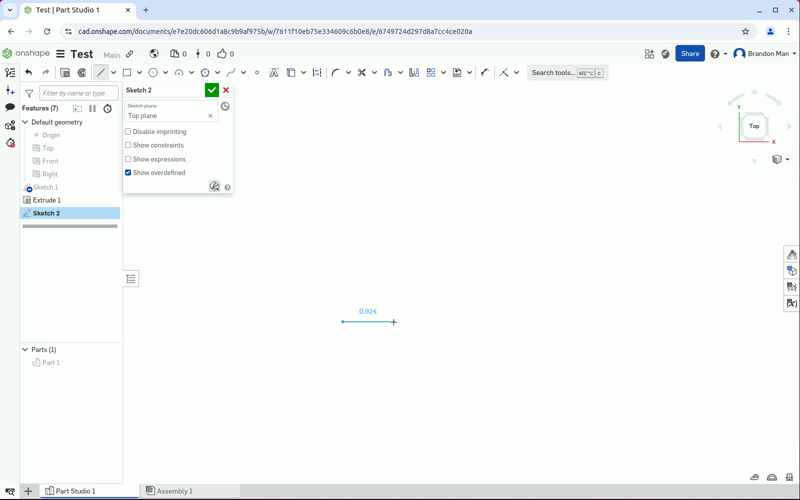
scroll(-6)
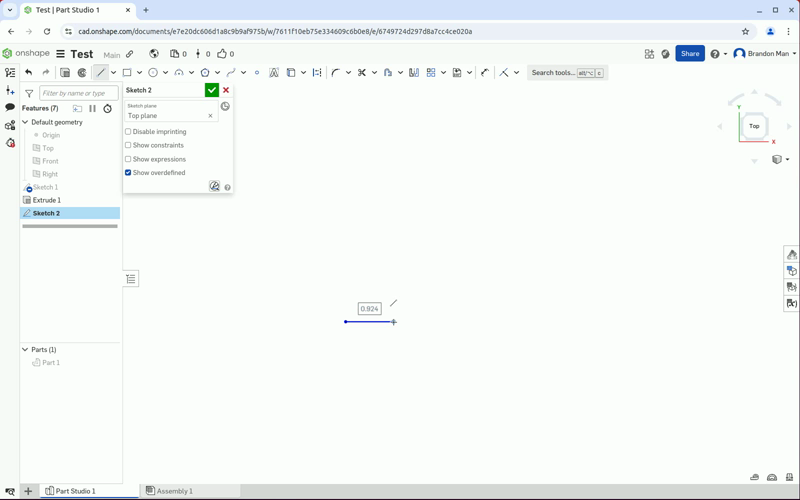
scroll(-6)
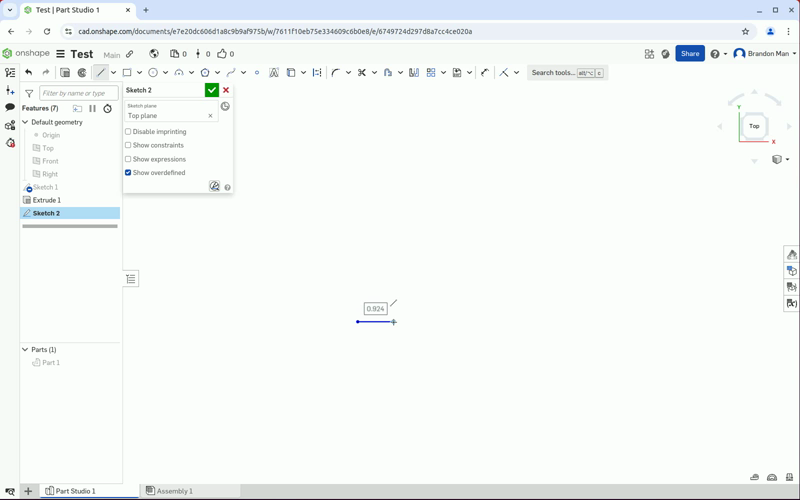
scroll(-6)
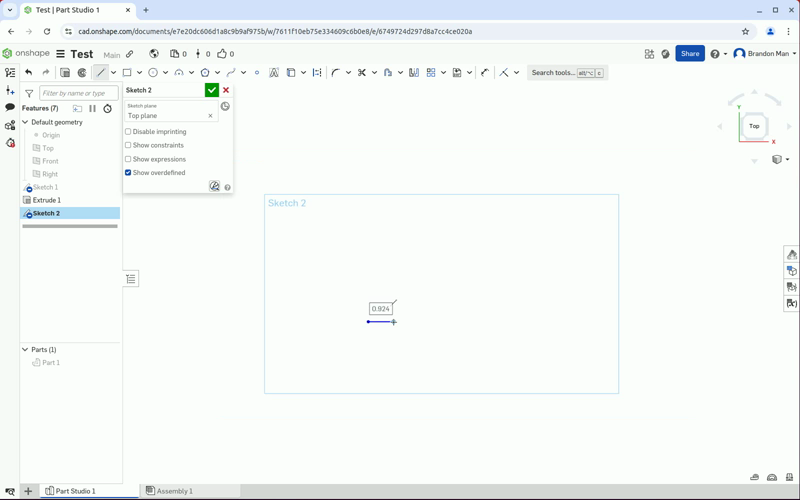
scroll(-6)
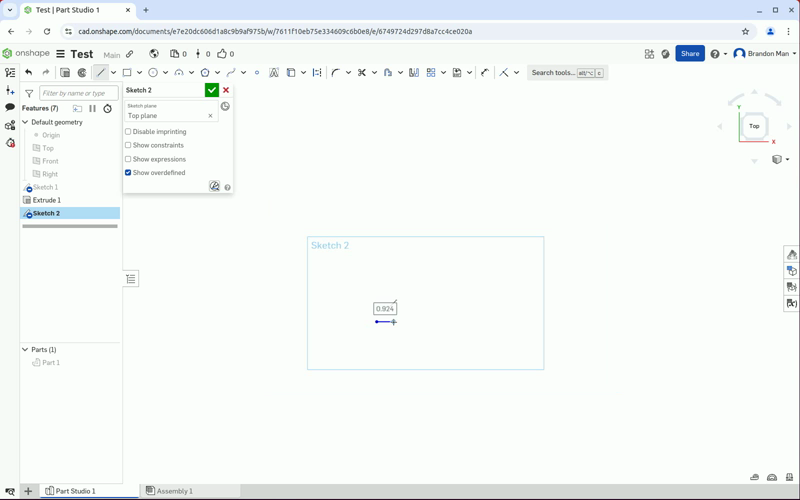
scroll(-6)
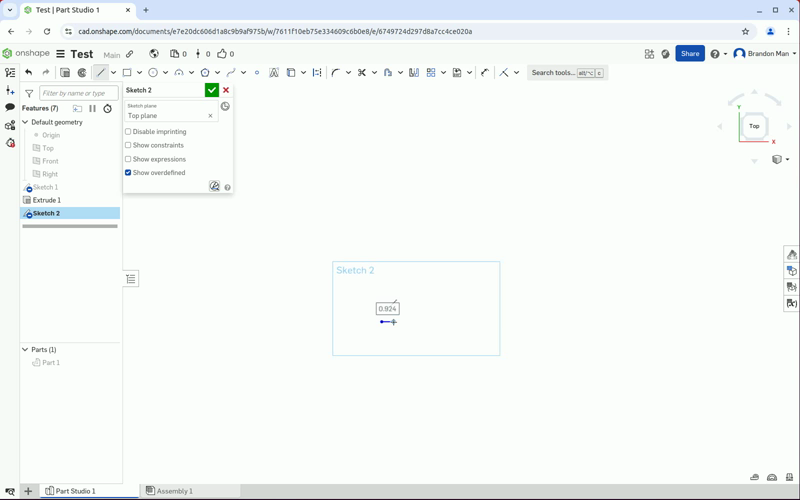
scroll(-6)
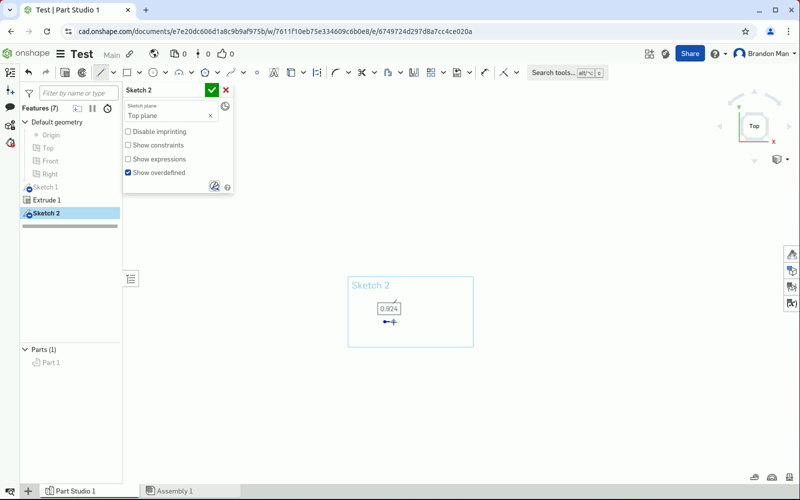
scroll(-6)
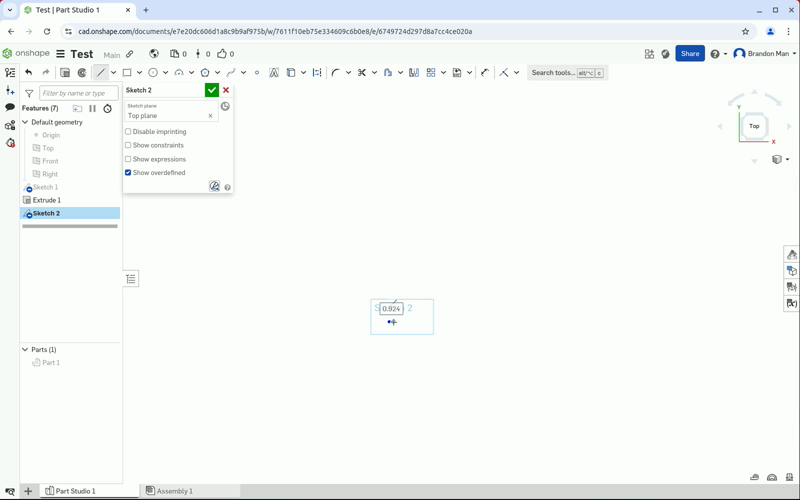
key_up(shift)
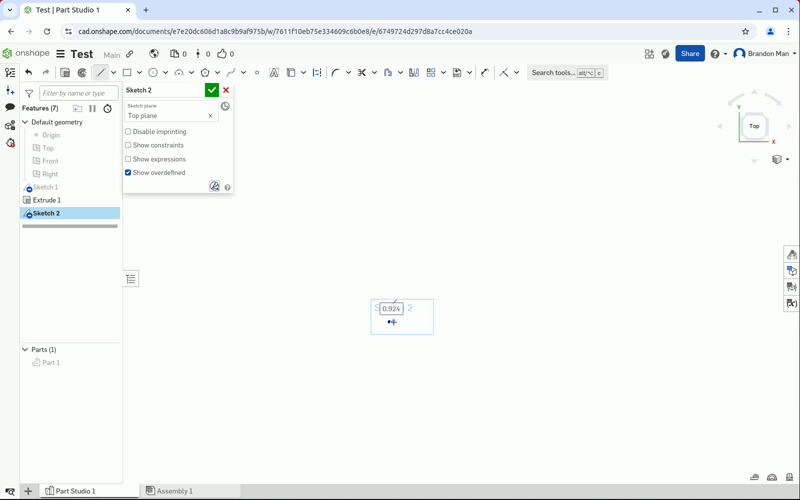
key_down(shift)
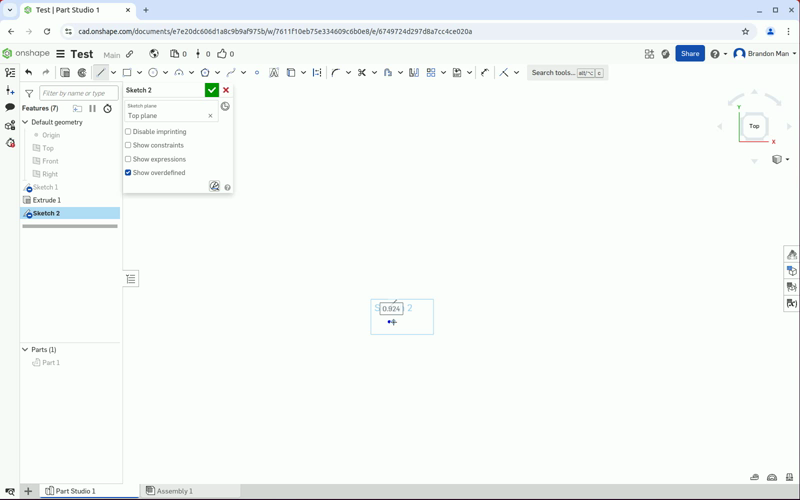
mouse_move(423, 321)
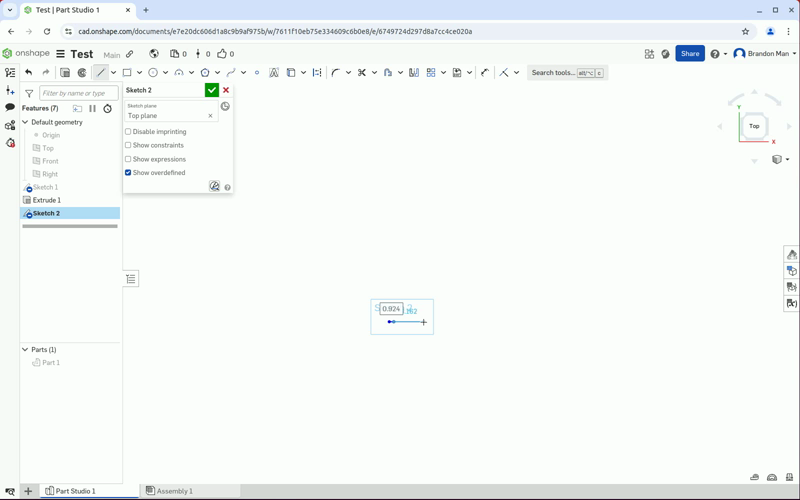
mouse_move(393, 270)
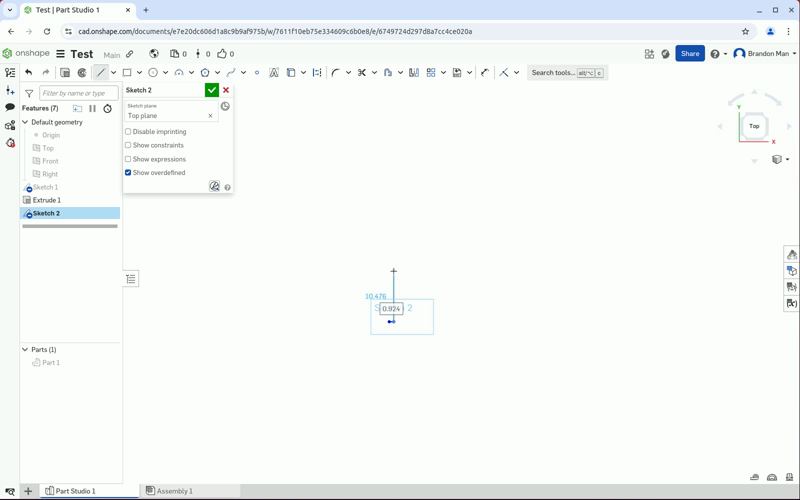
click(393, 270)
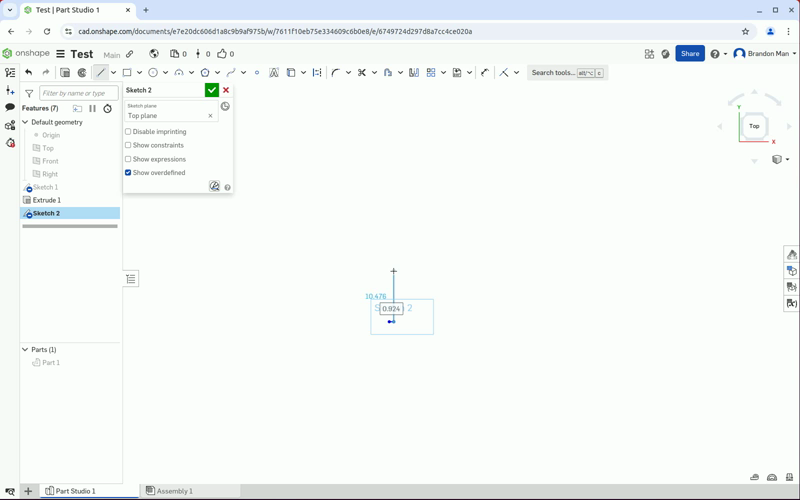
key_up(shift)
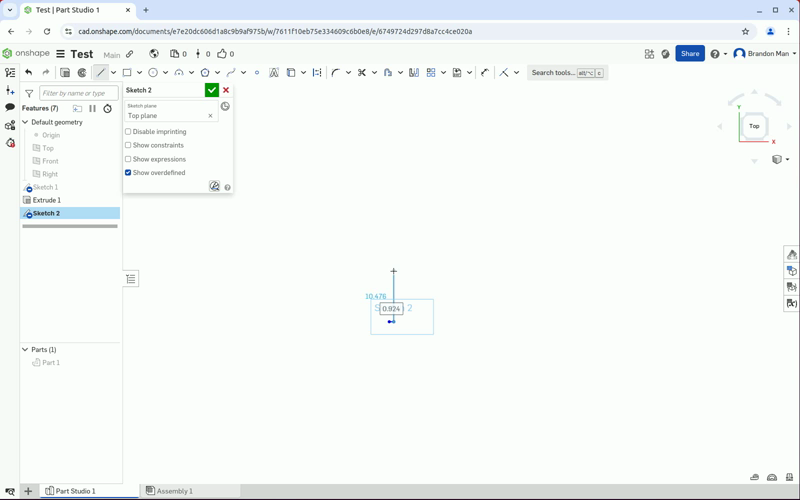
key_down(shift)
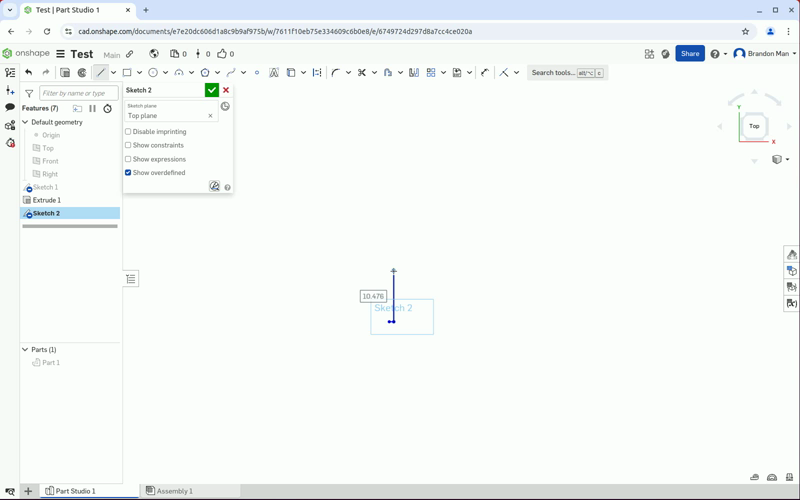
mouse_move(423, 270)
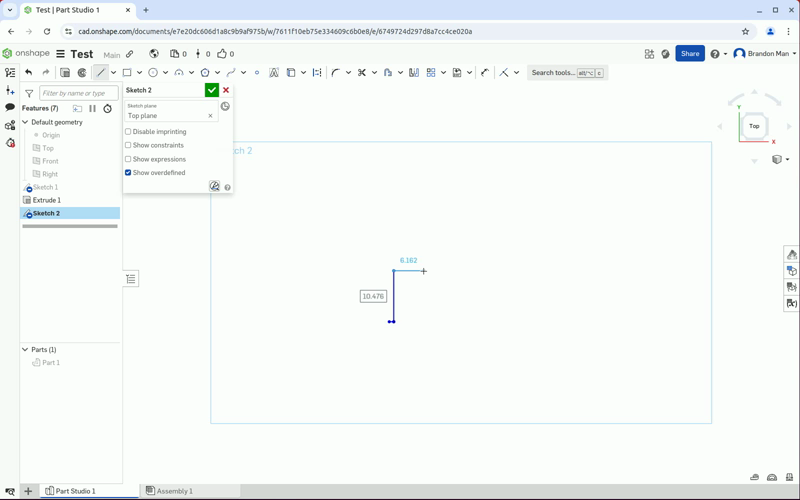
mouse_move(422, 241)
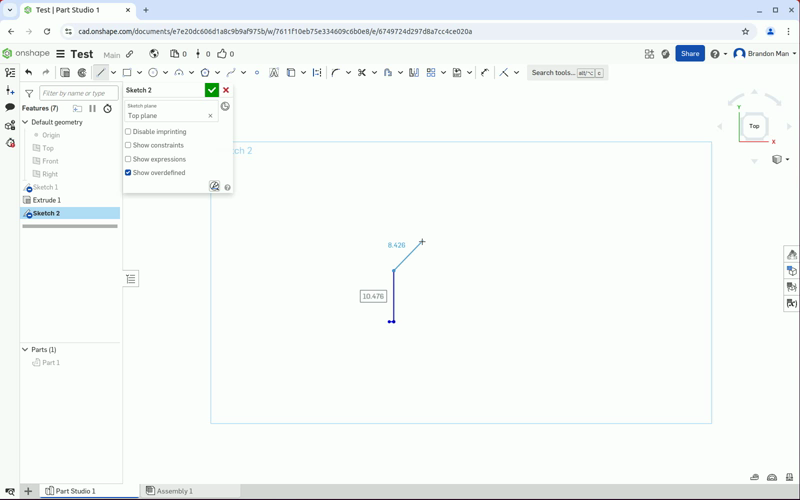
click(422, 241)
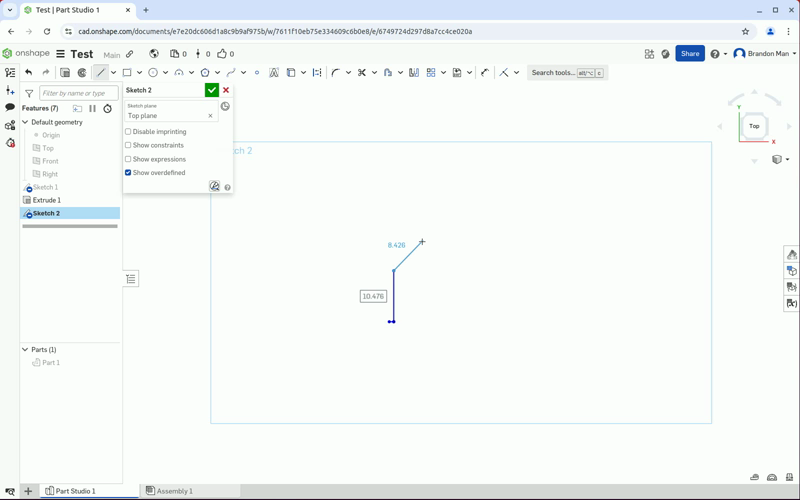
key_up(shift)
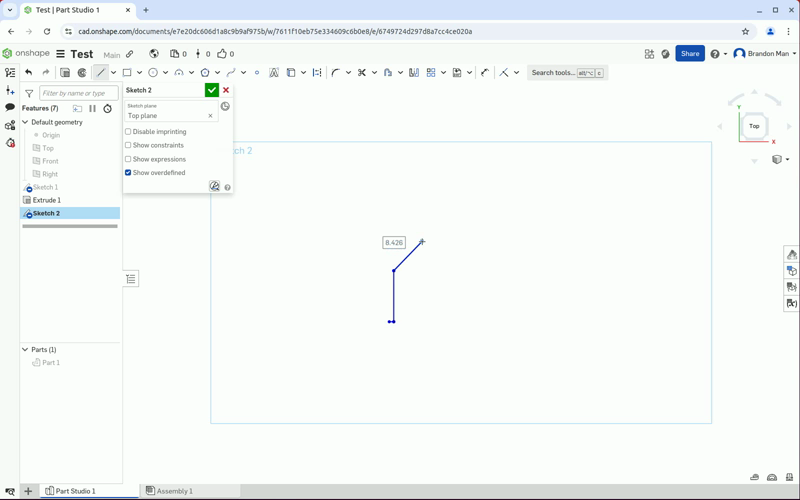
key_down(shift)
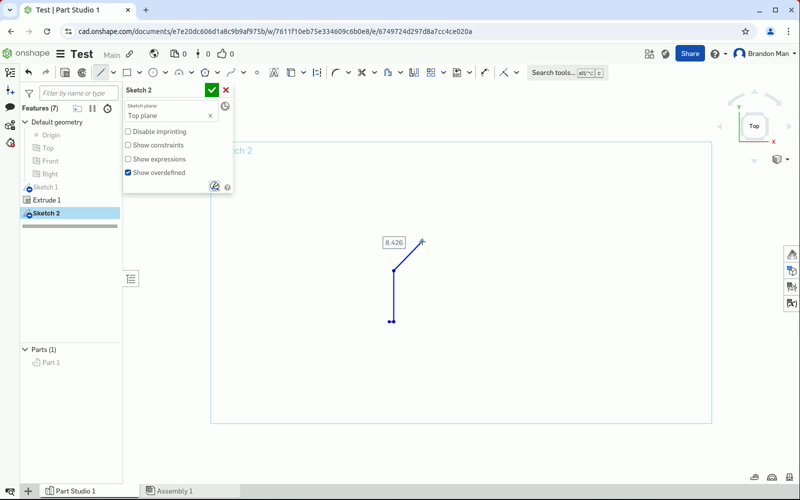
mouse_move(498, 241)
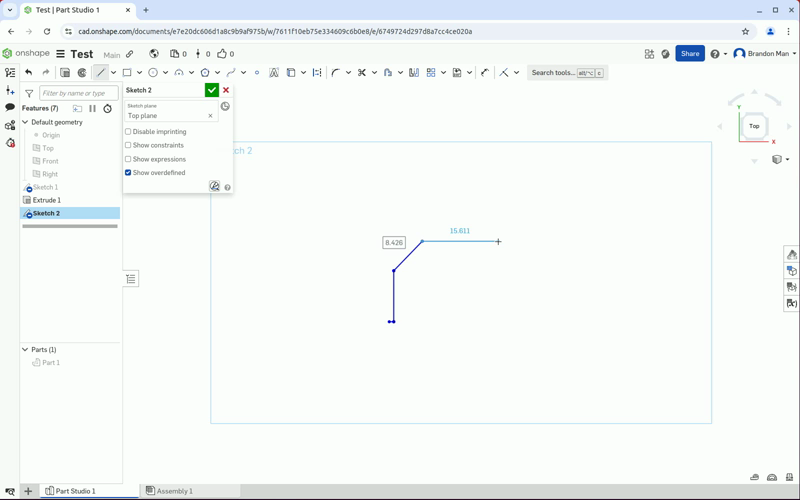
click(498, 241)
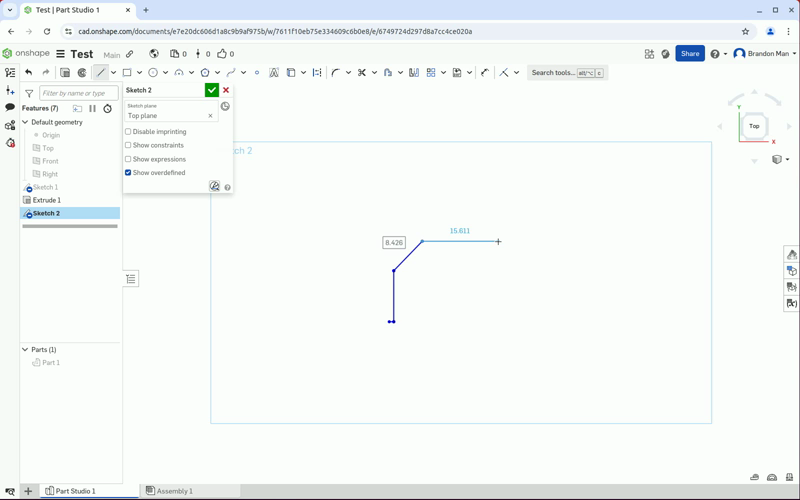
key_up(shift)
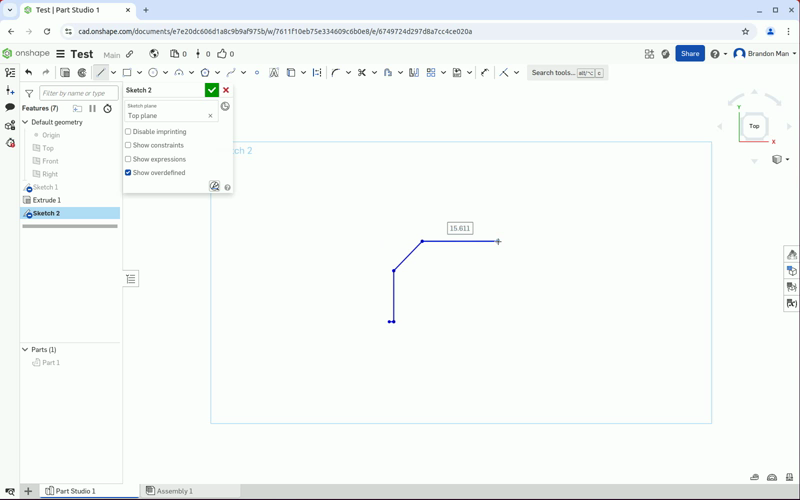
key_down(shift)
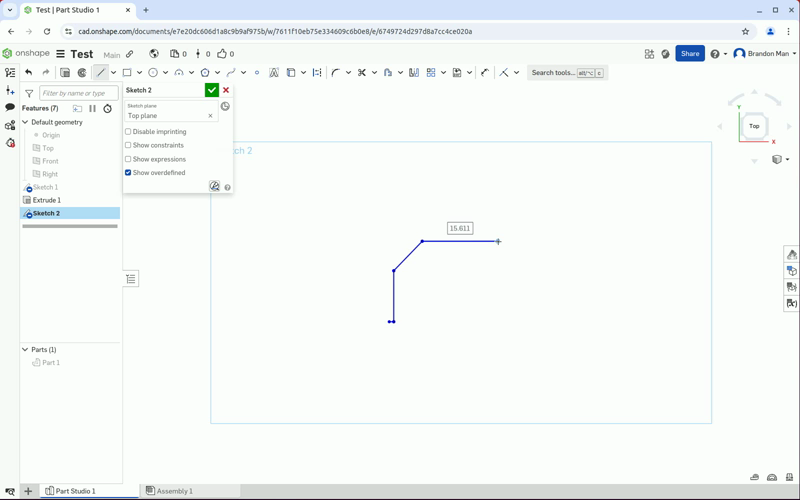
mouse_move(528, 241)
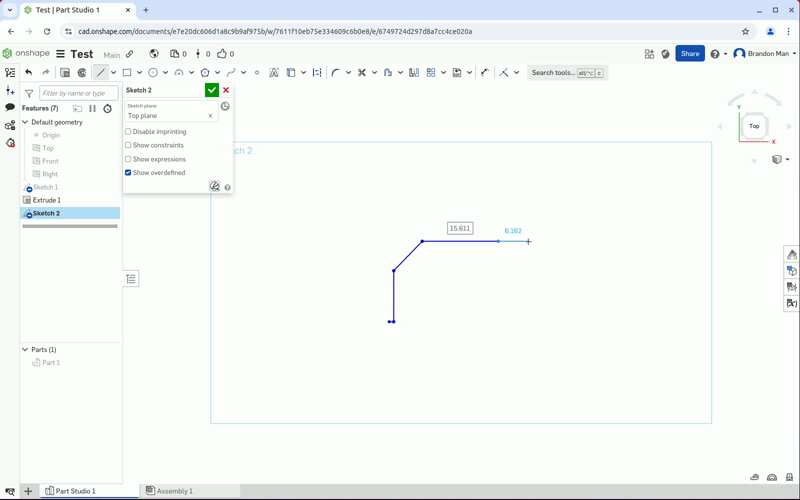
mouse_move(526, 270)
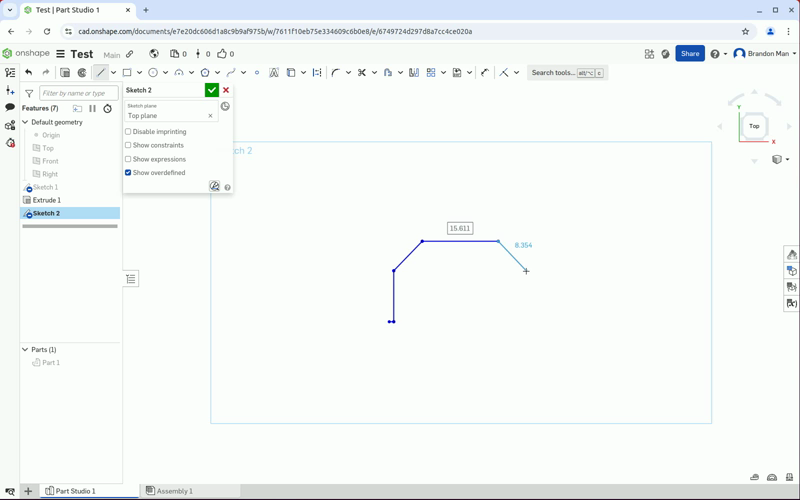
click(526, 270)
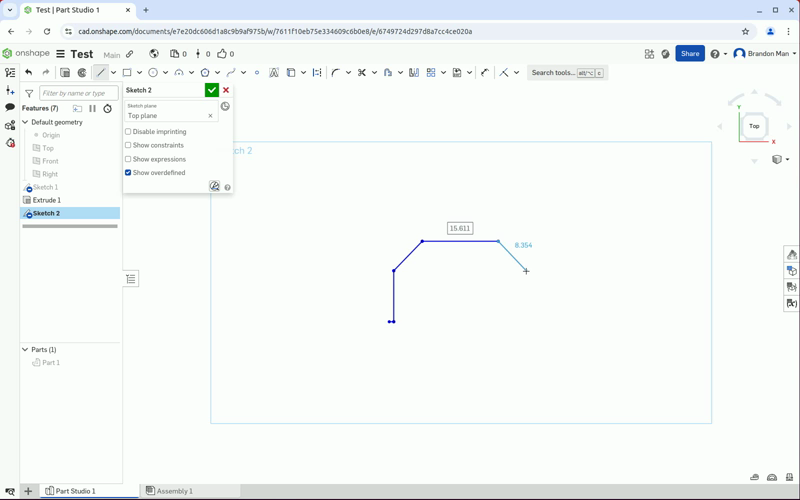
key_up(shift)
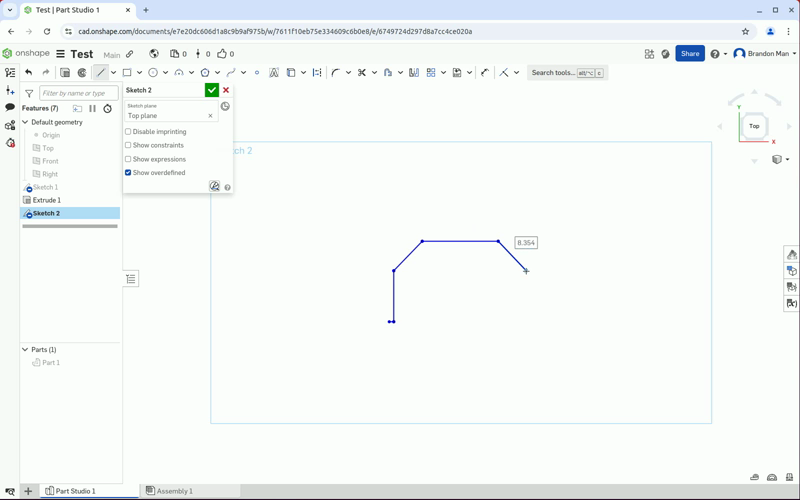
key_down(shift)
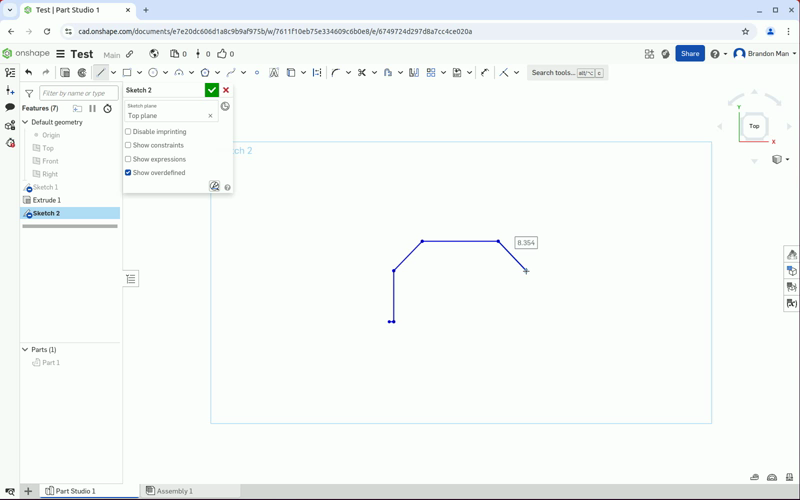
mouse_move(556, 270)
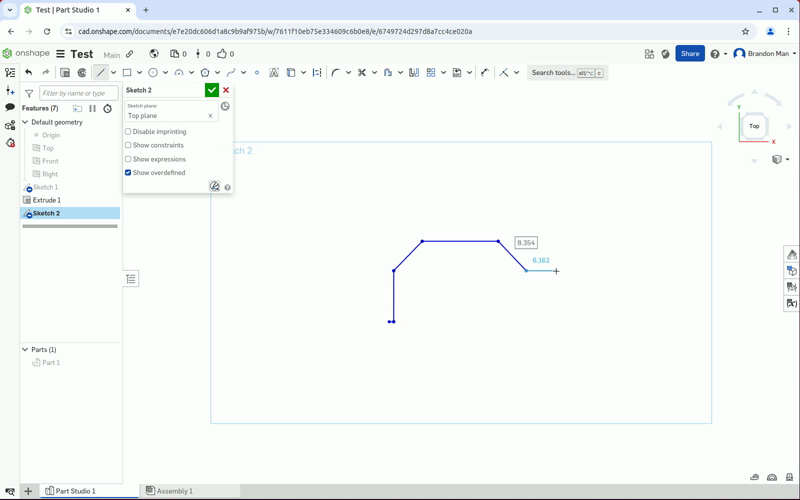
mouse_move(526, 321)
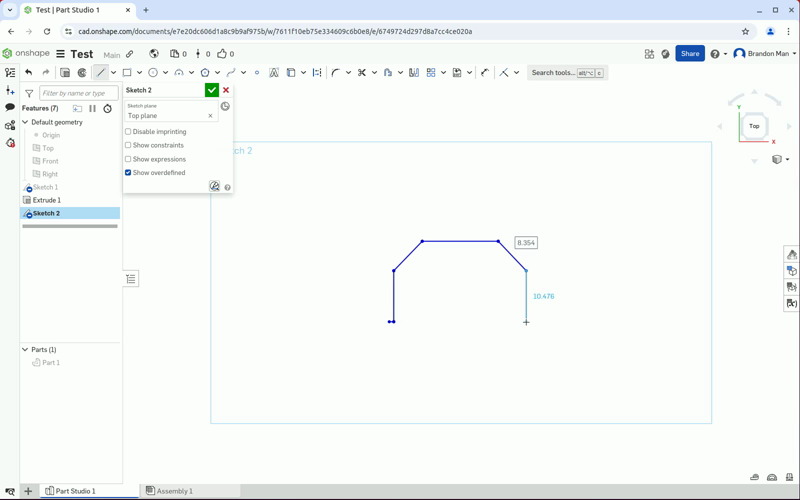
click(526, 321)
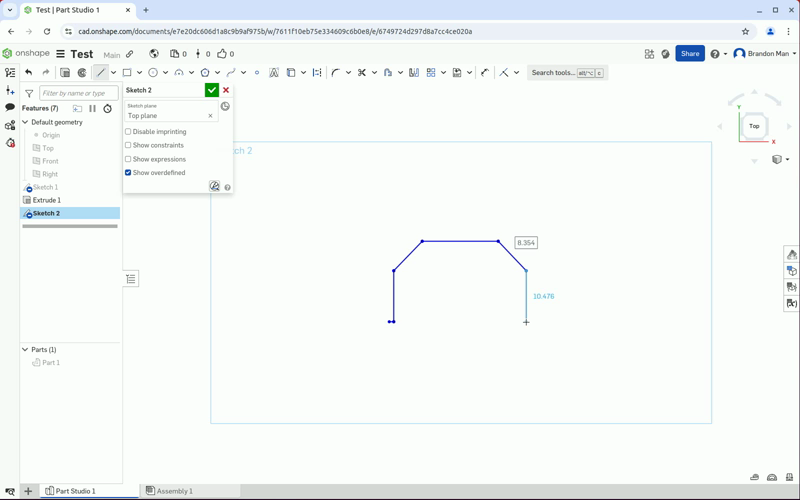
key_up(shift)
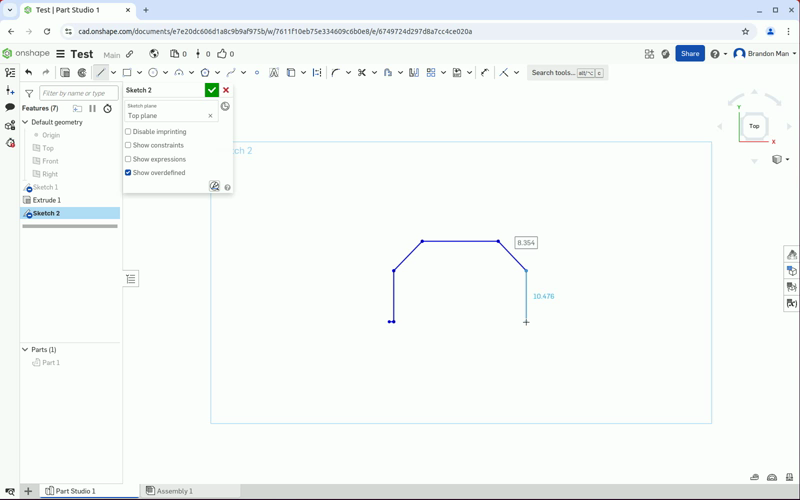
key_down(shift)
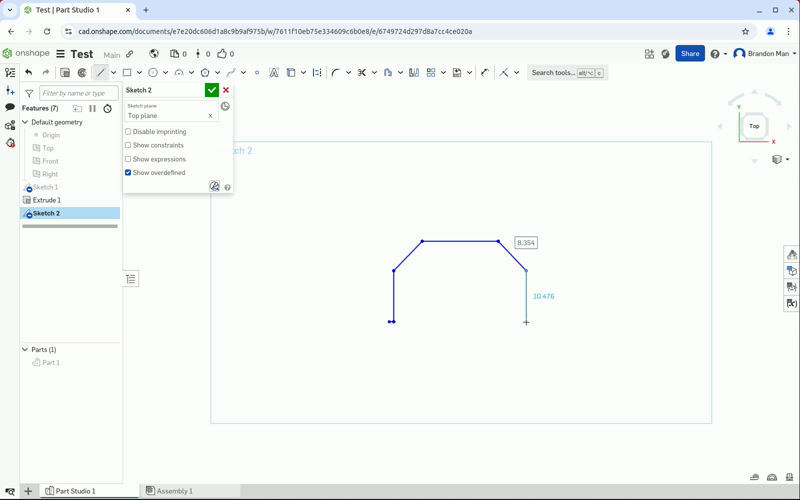
mouse_move(556, 321)
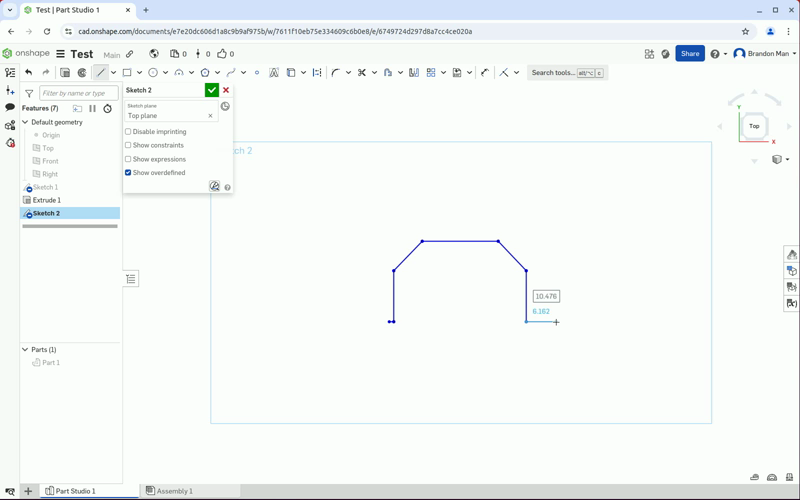
mouse_move(530, 321)
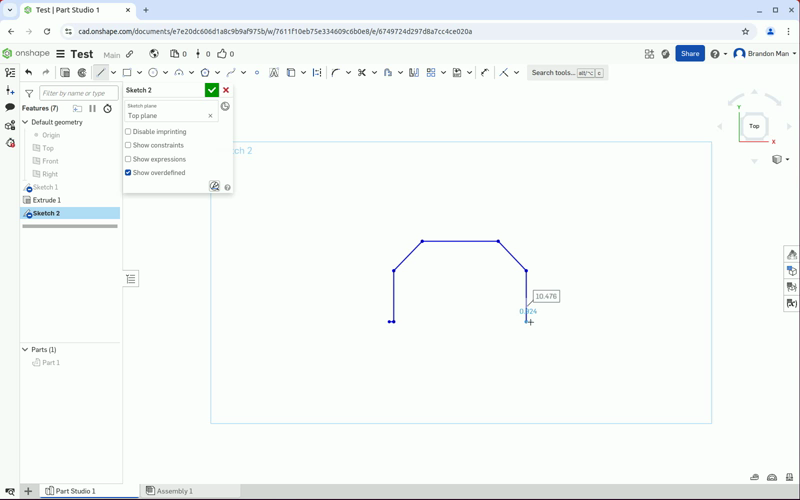
scroll(6)
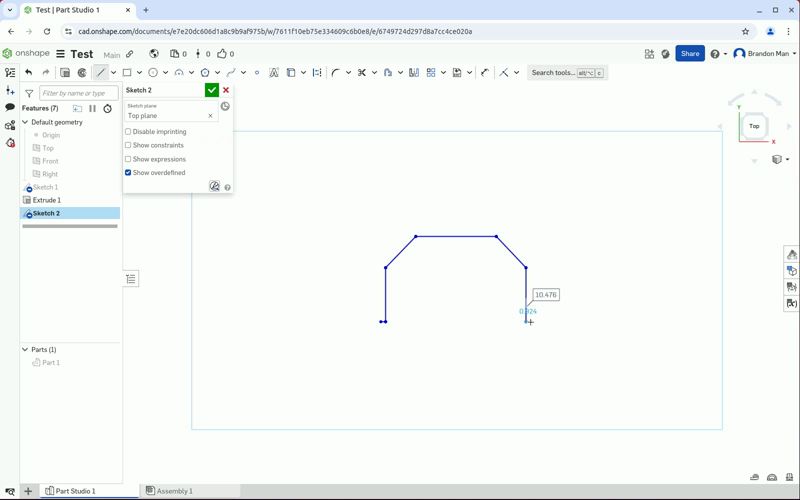
scroll(6)
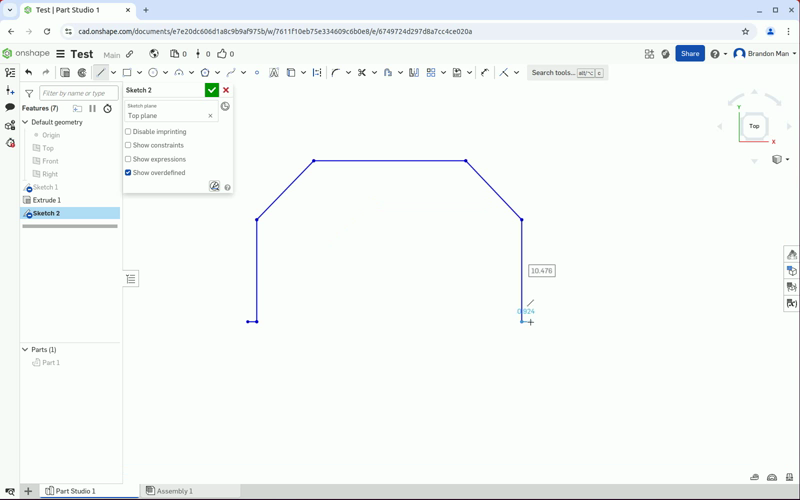
scroll(6)
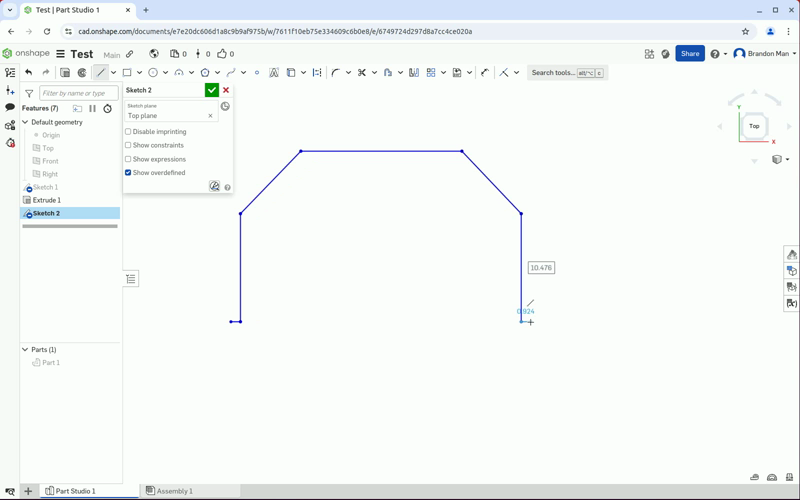
scroll(6)
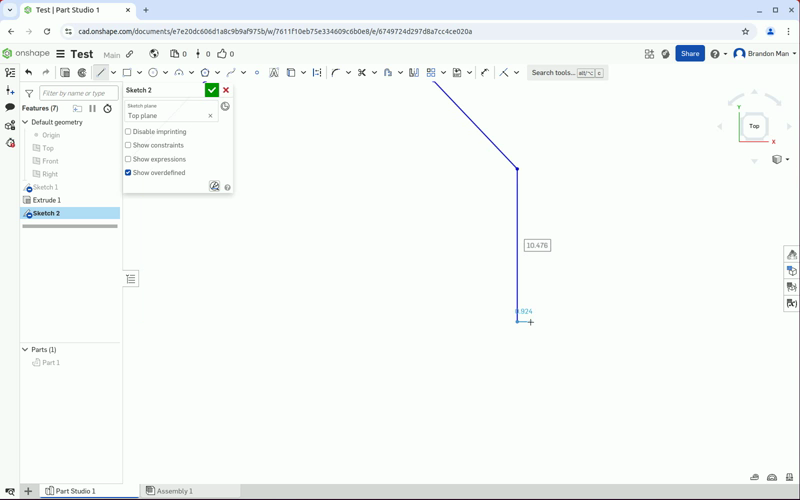
scroll(6)
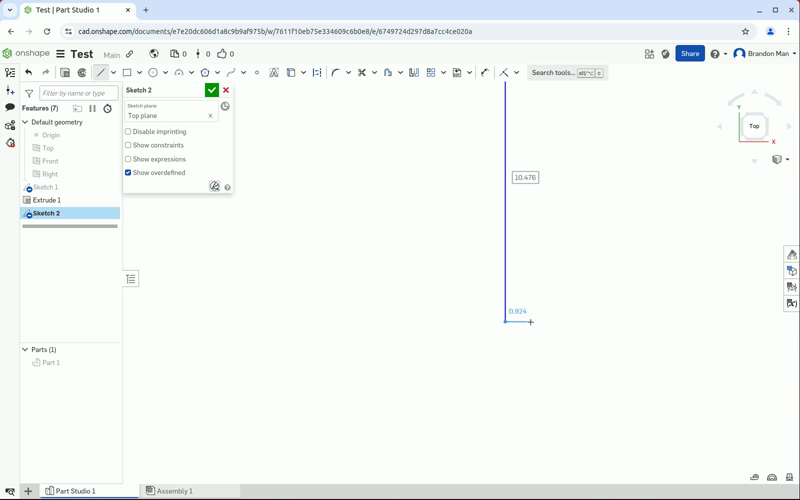
scroll(6)
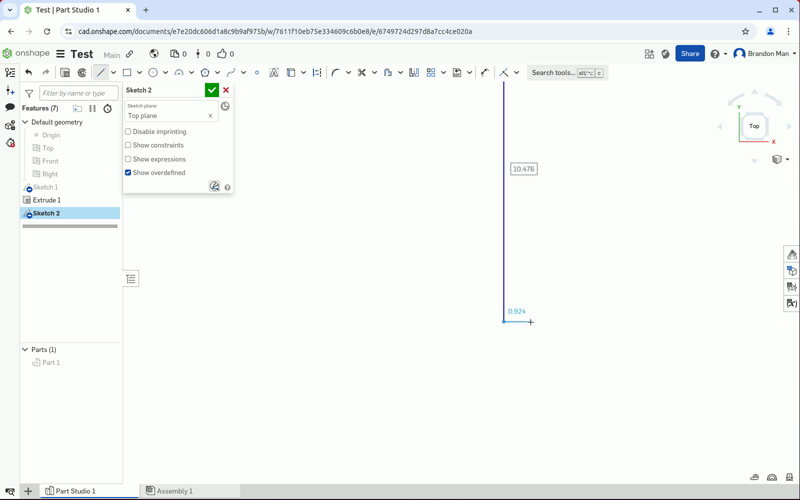
scroll(6)
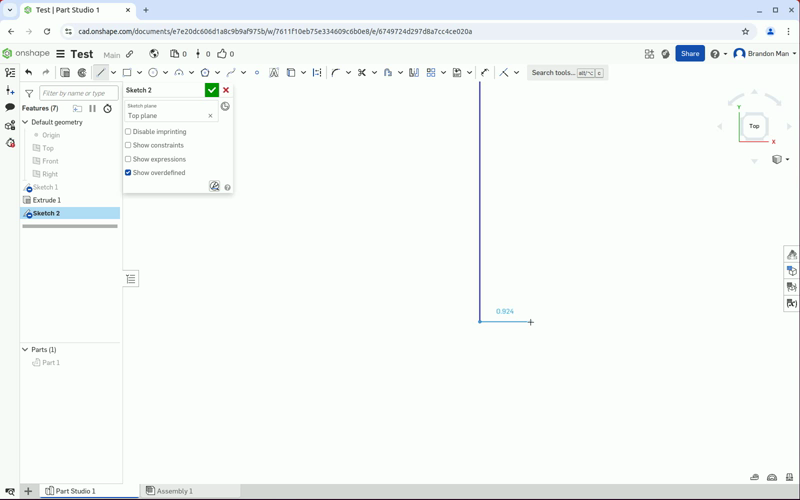
click(530, 321)
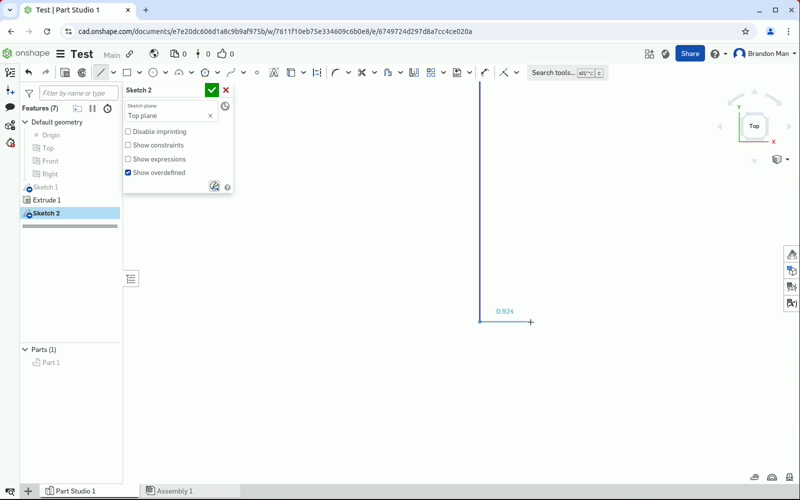
scroll(-6)
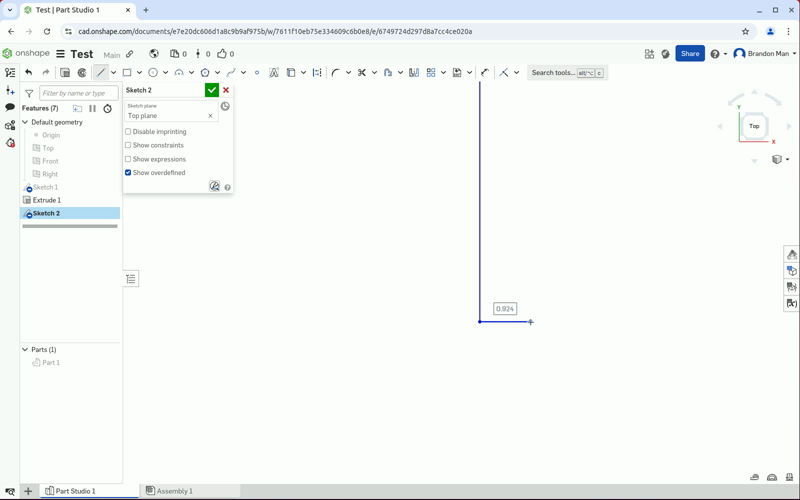
scroll(-6)
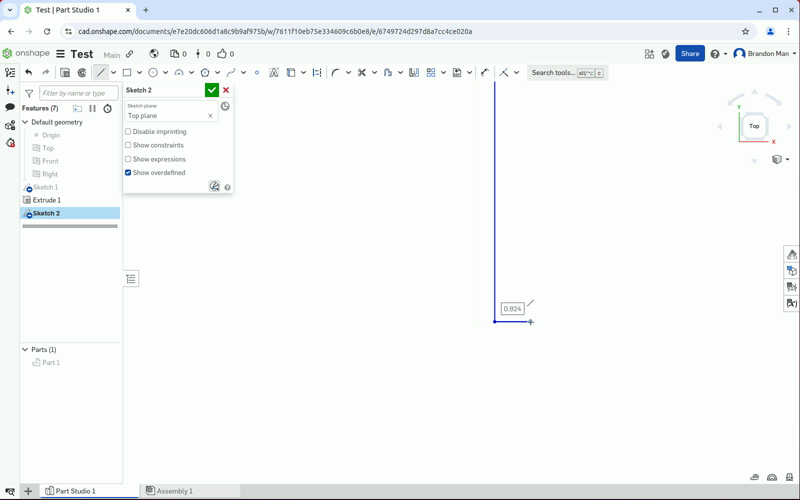
scroll(-6)
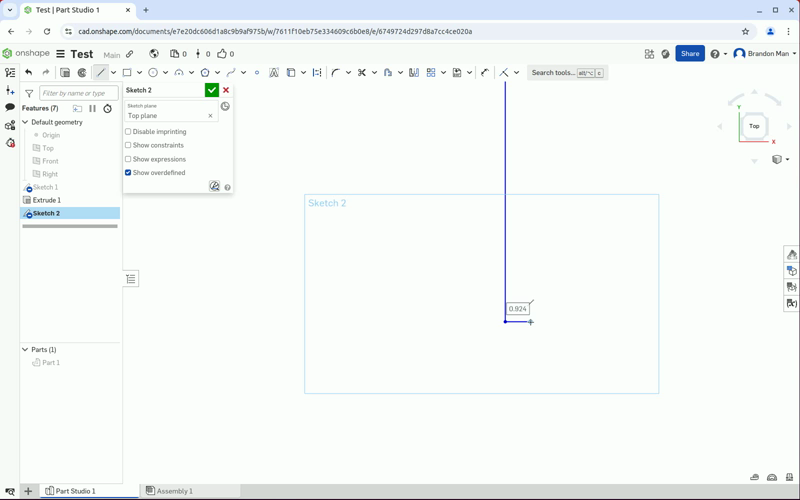
scroll(-6)
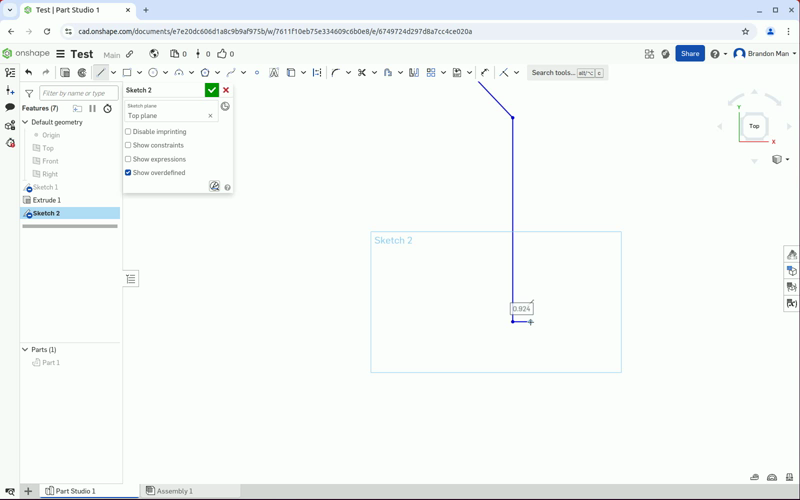
scroll(-6)
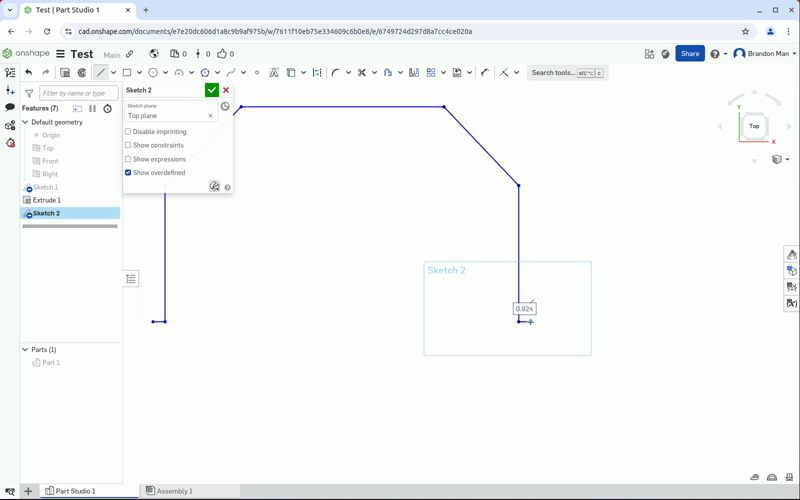
scroll(-6)
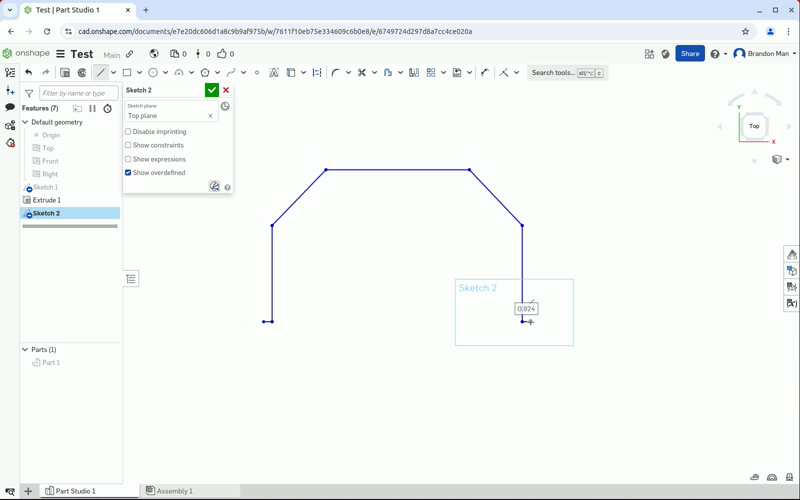
scroll(-6)
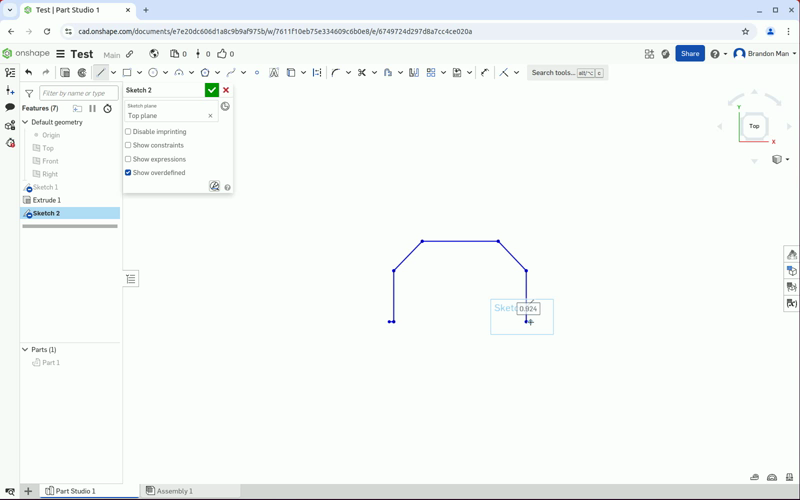
key_up(shift)
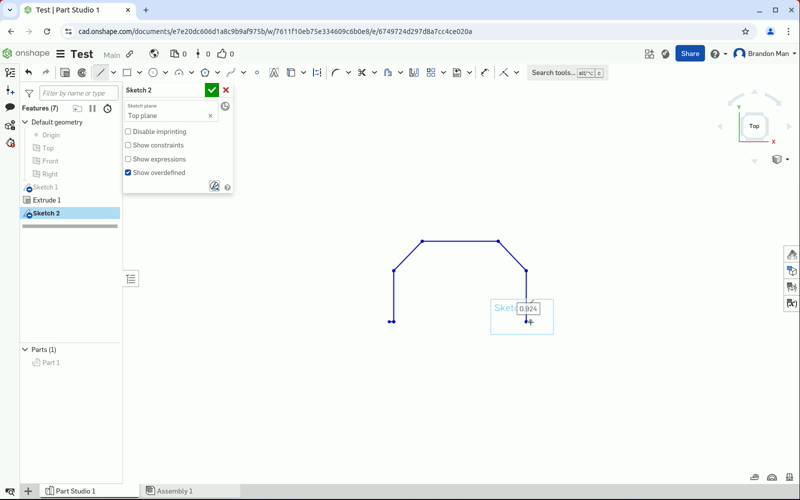
key_down(shift)
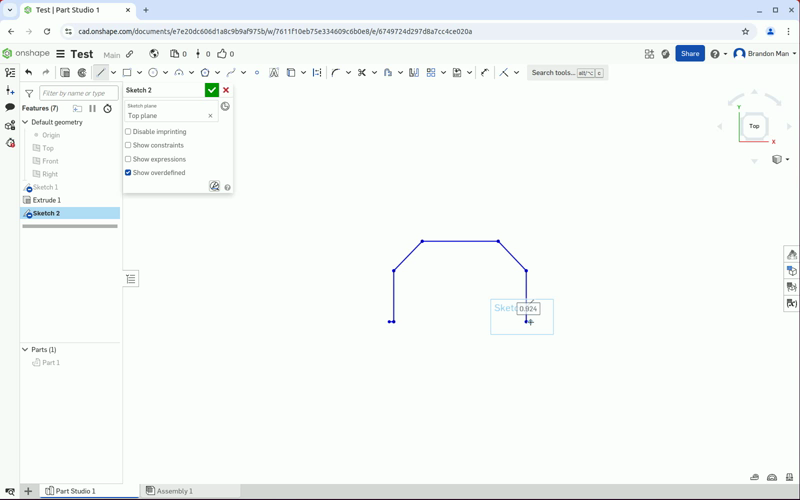
mouse_move(530, 220)
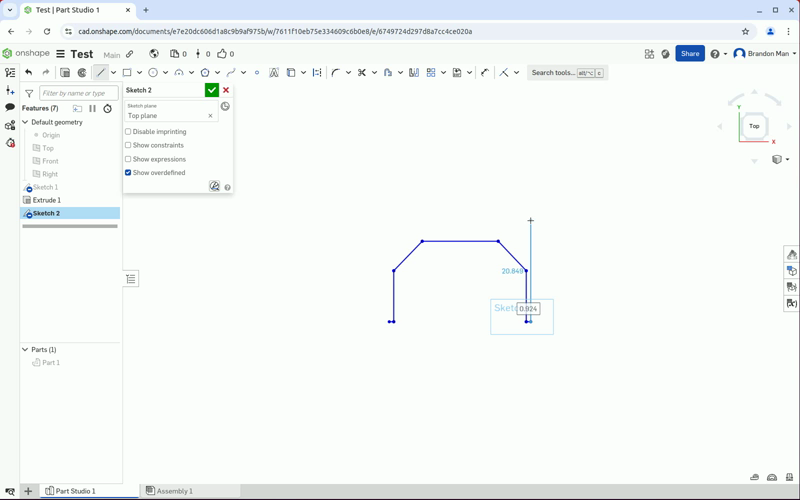
click(530, 220)
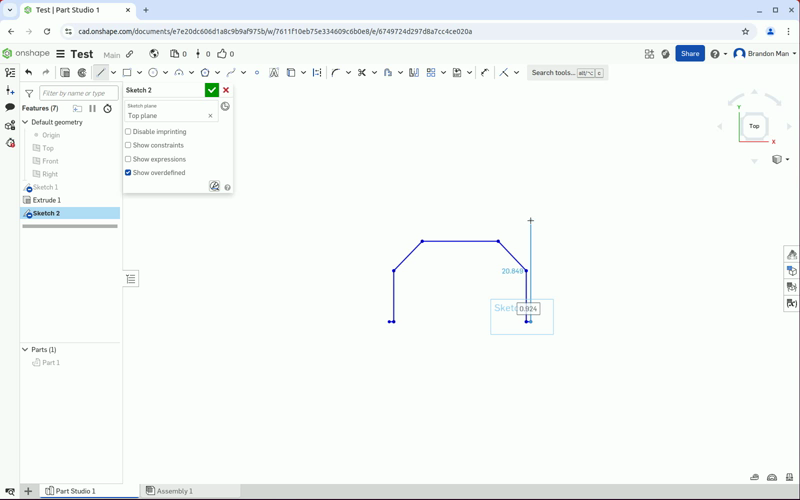
key_up(shift)
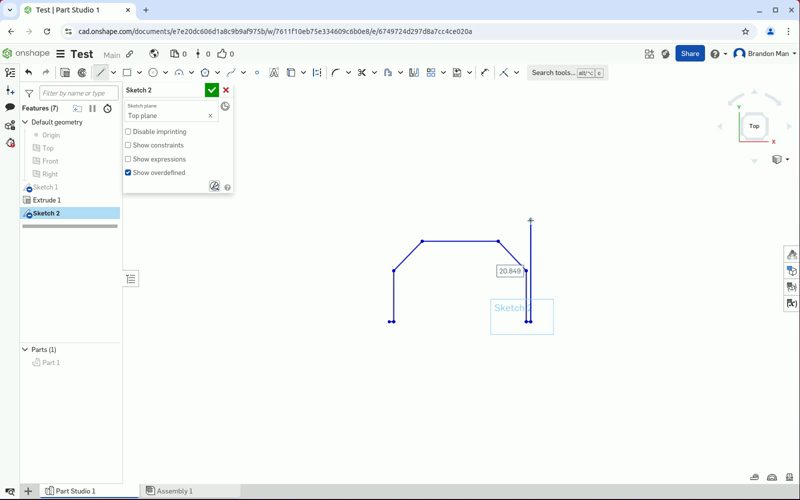
key_down(shift)
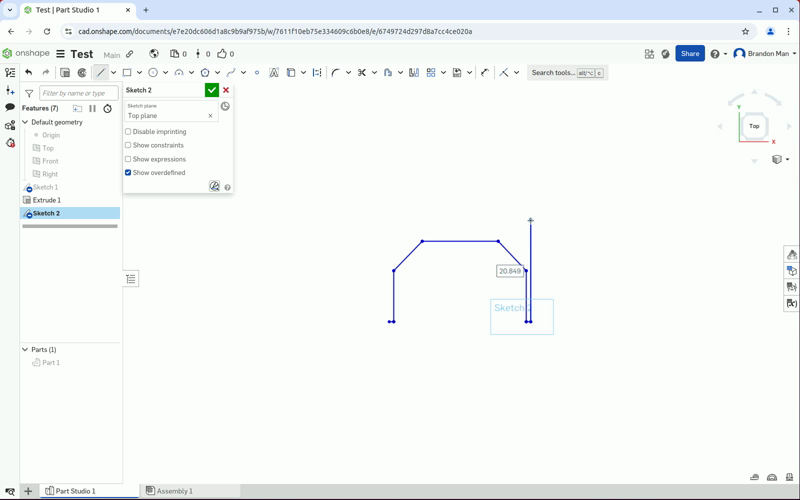
mouse_move(389, 220)
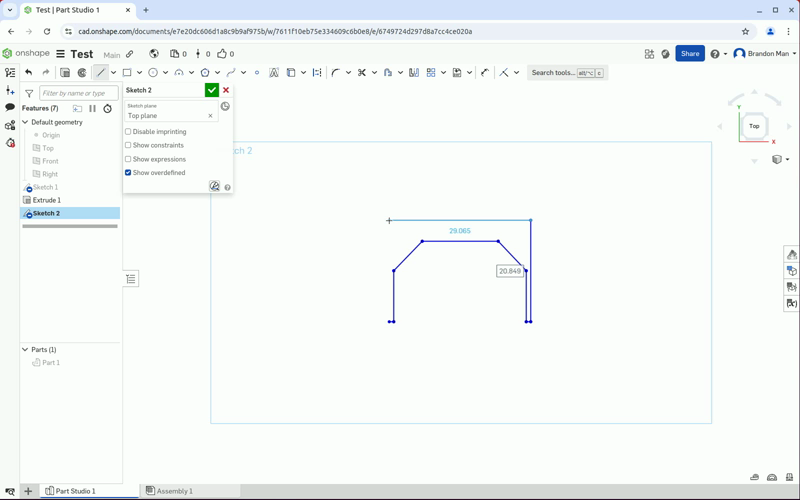
click(389, 220)
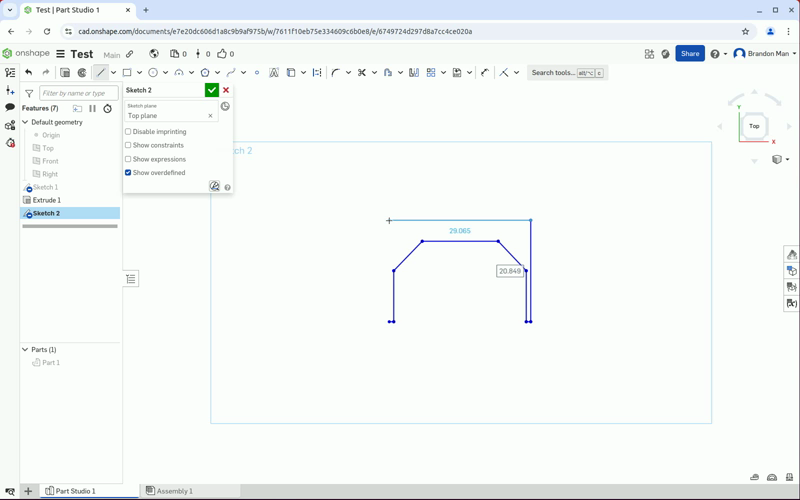
key_up(shift)
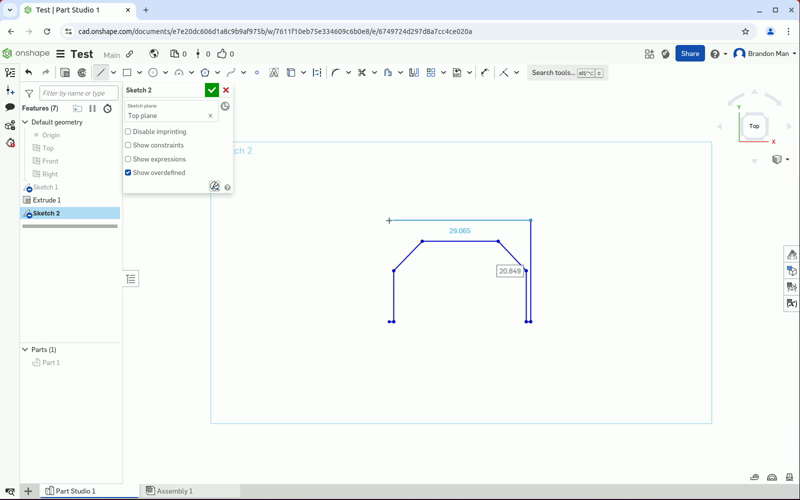
key_down(shift)
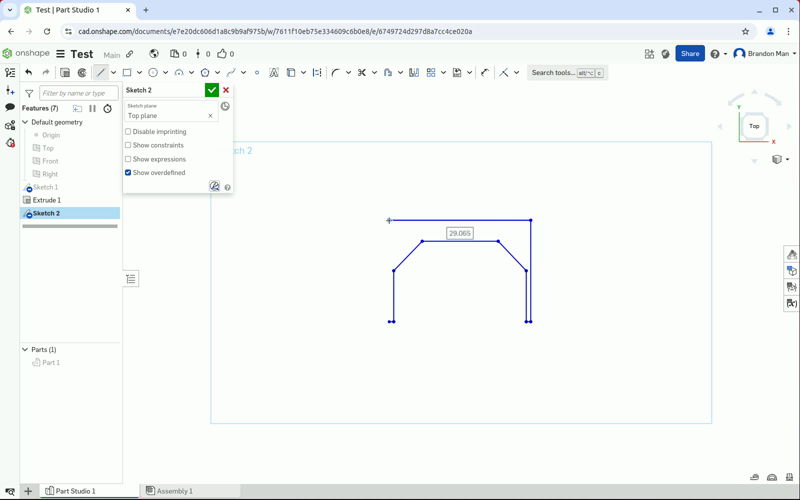
mouse_move(389, 321)
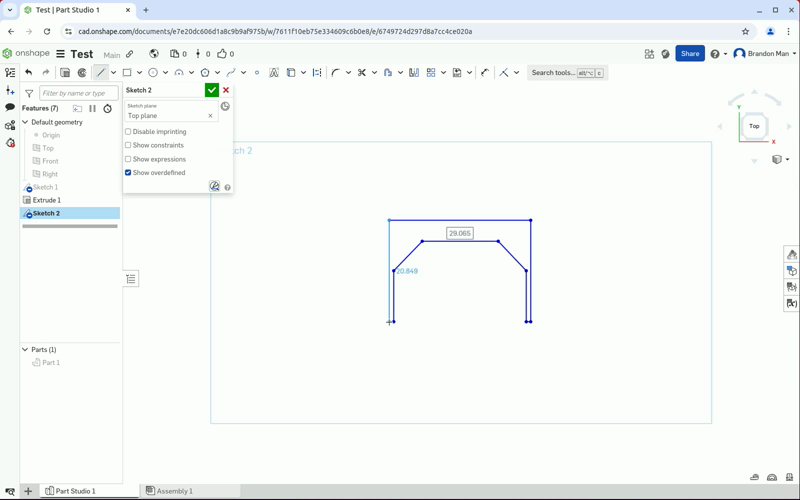
scroll(6)
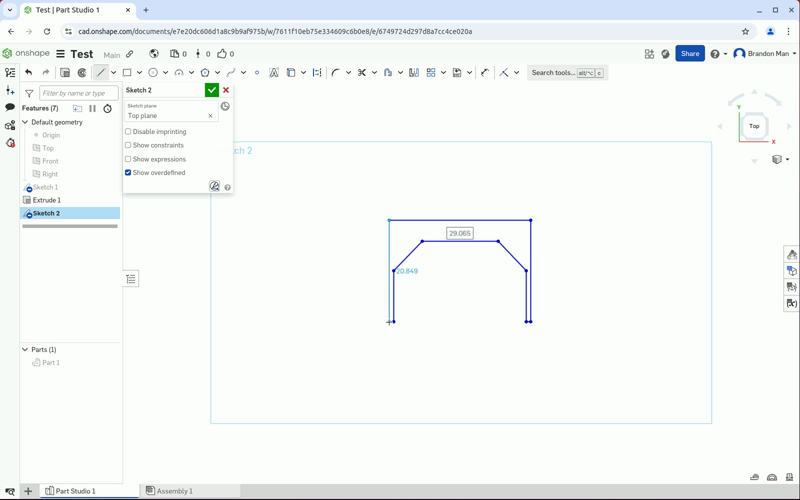
scroll(6)
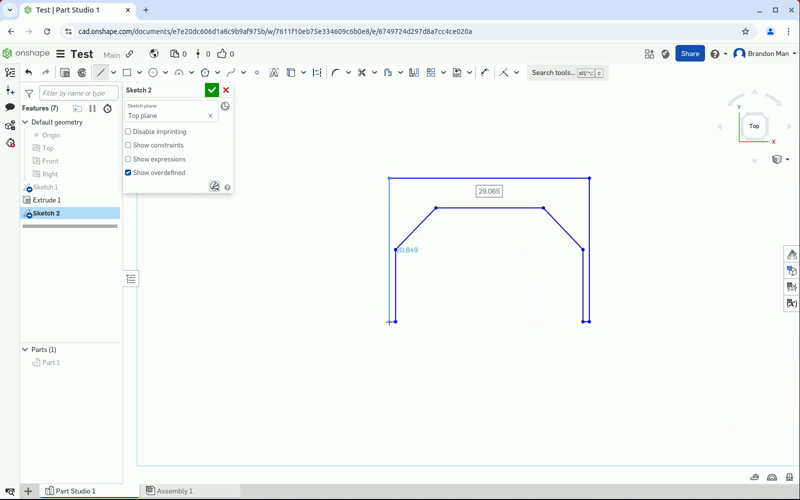
scroll(6)
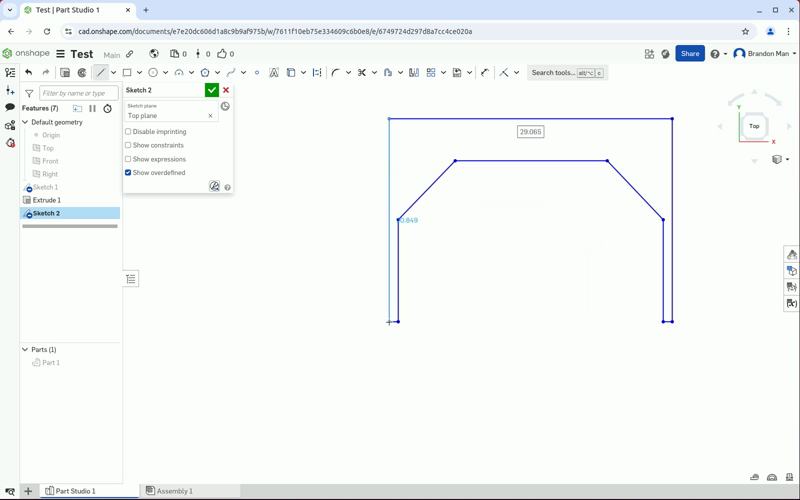
scroll(6)
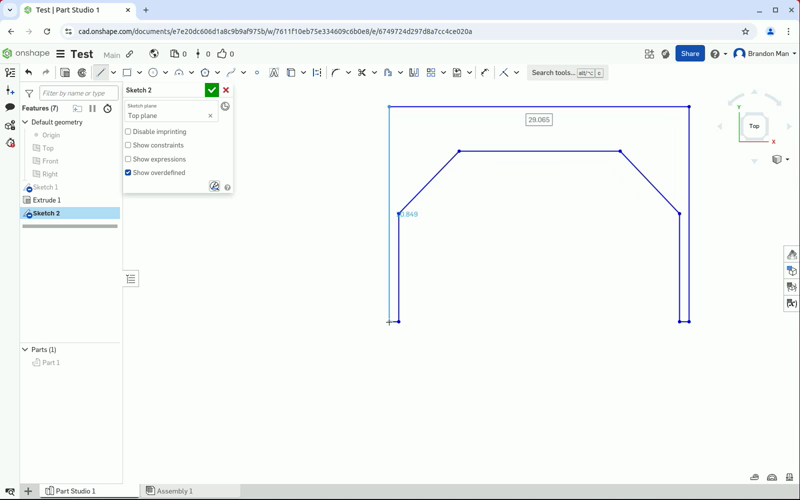
scroll(6)
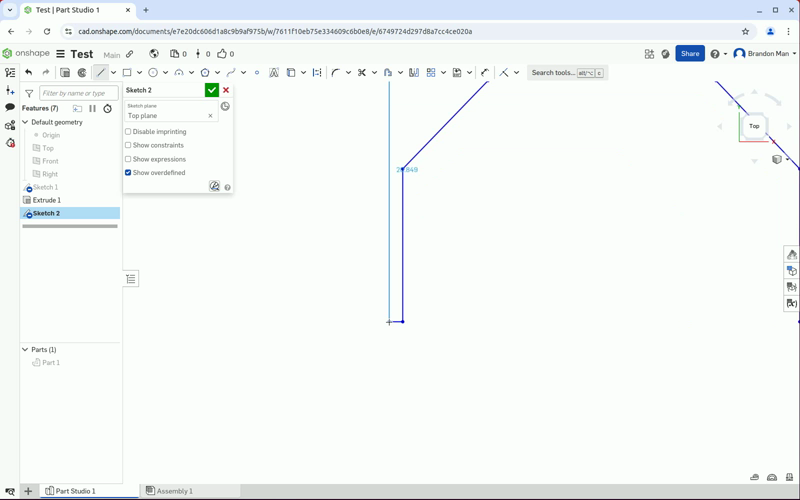
scroll(6)
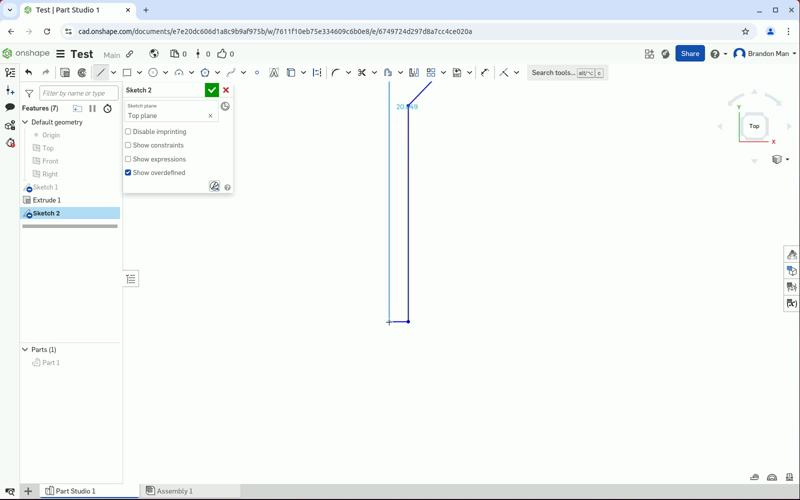
scroll(6)
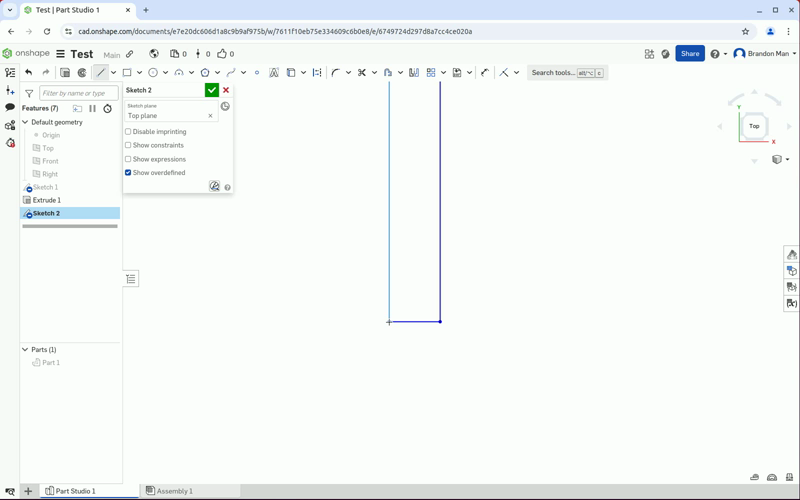
key_up(shift)
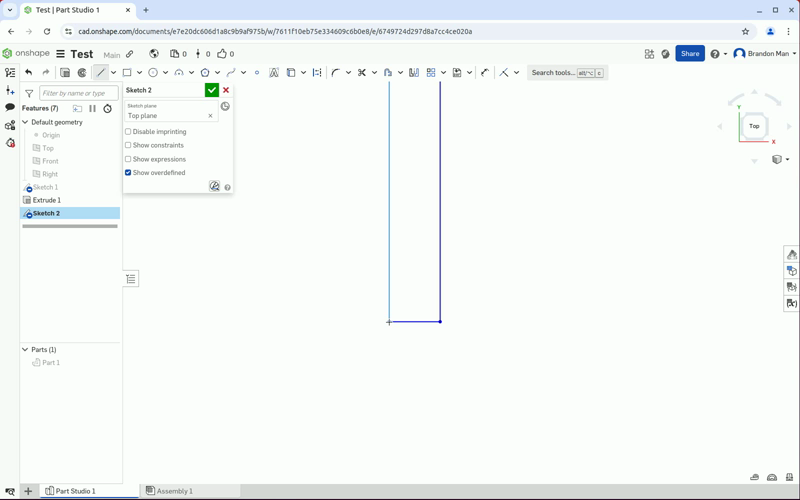
click(389, 321)
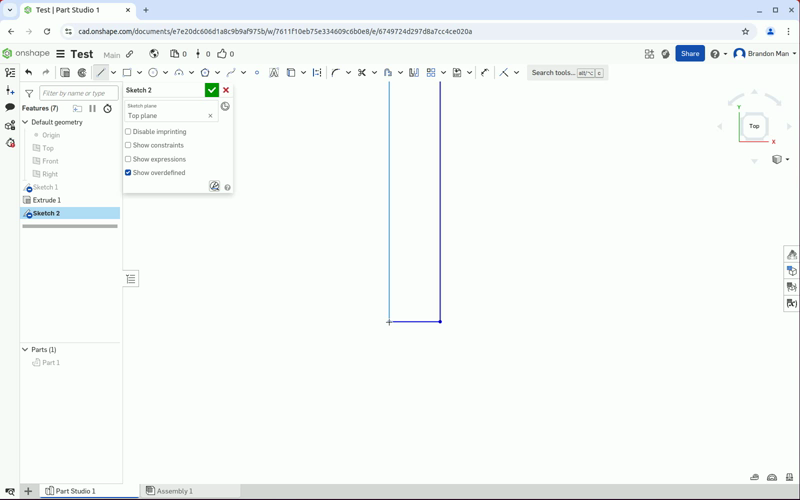
scroll(-6)
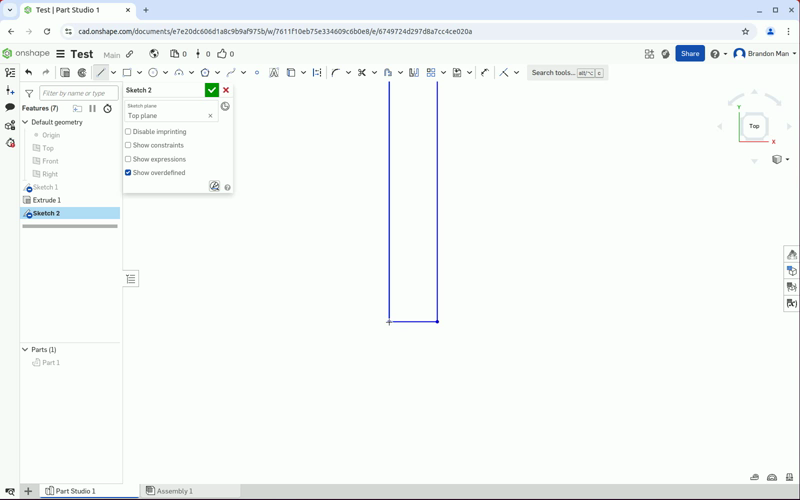
scroll(-6)
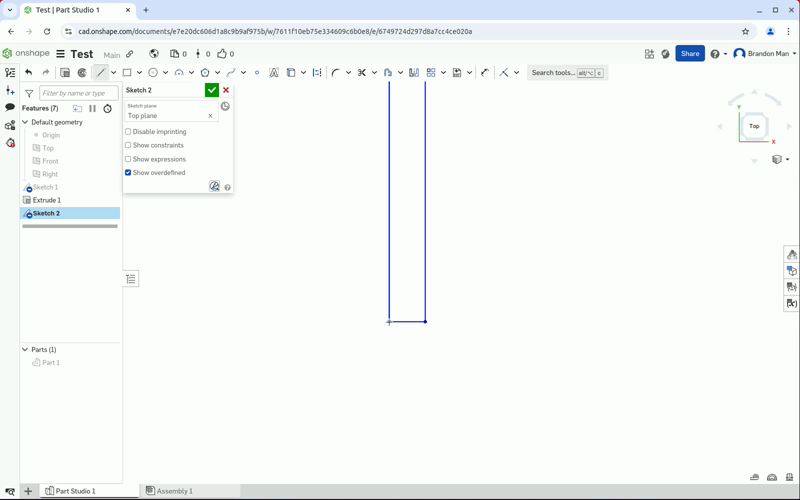
scroll(-6)
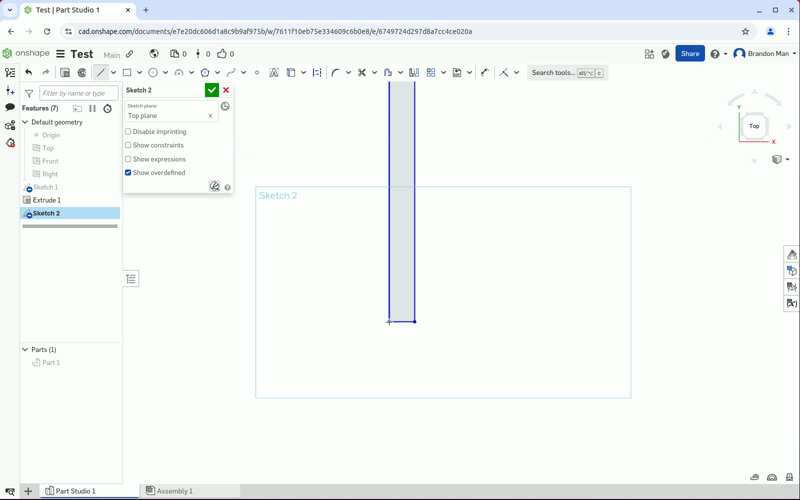
scroll(-6)
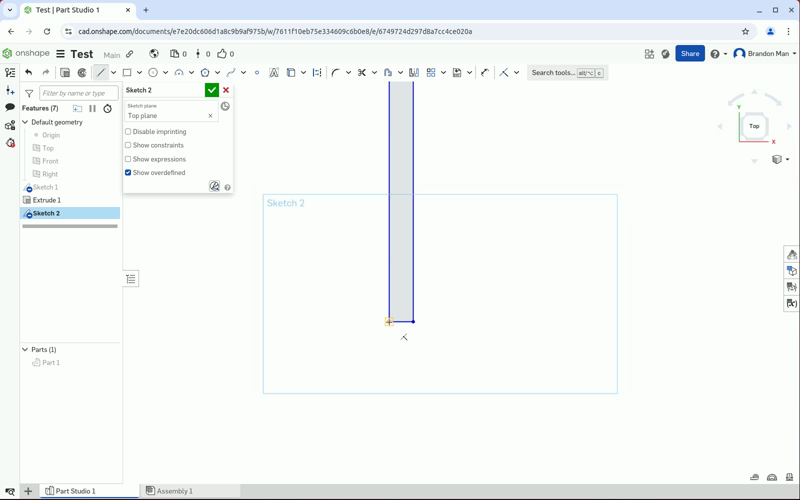
scroll(-6)
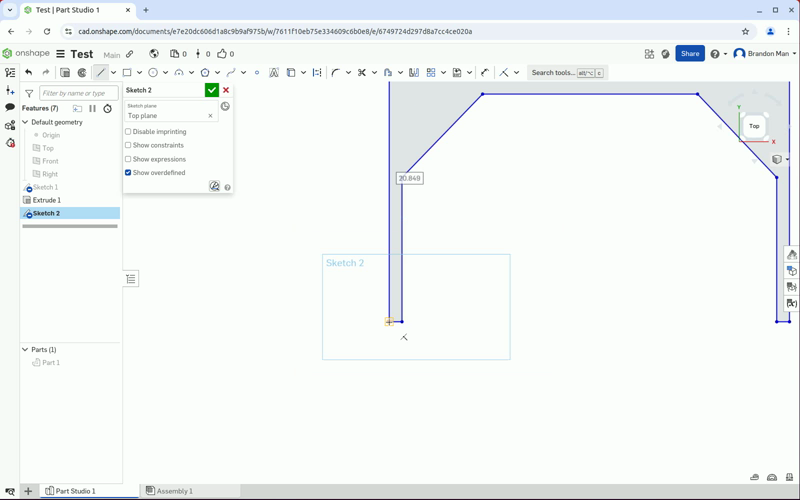
scroll(-6)
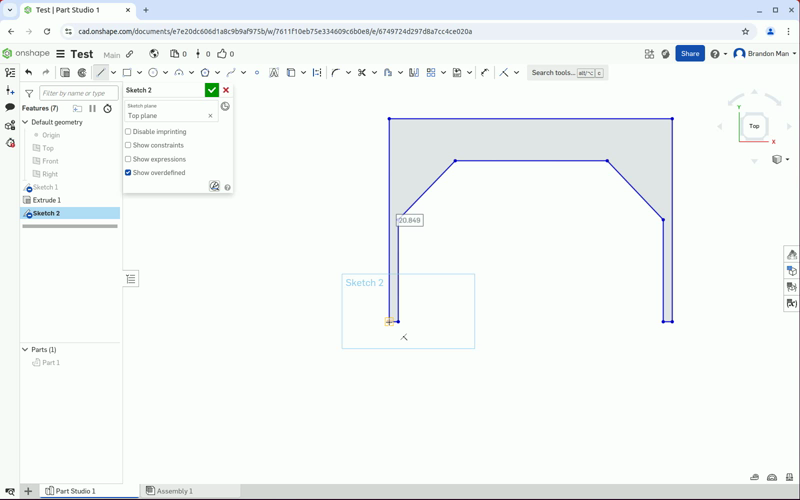
scroll(-6)
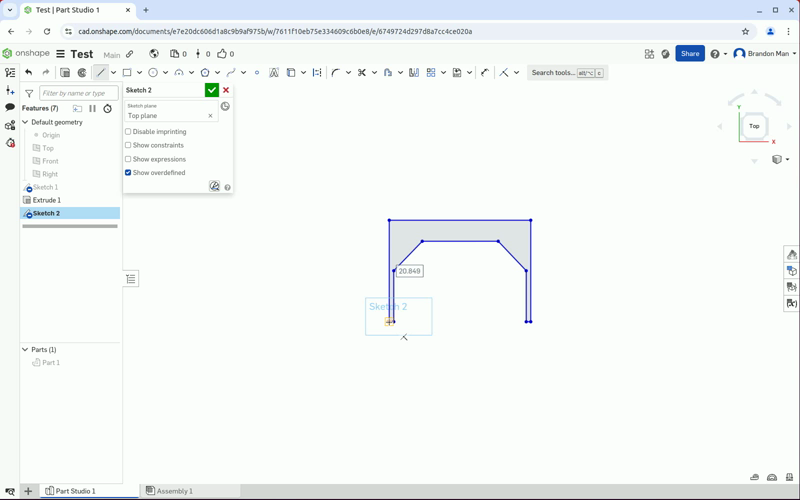
key(esc)
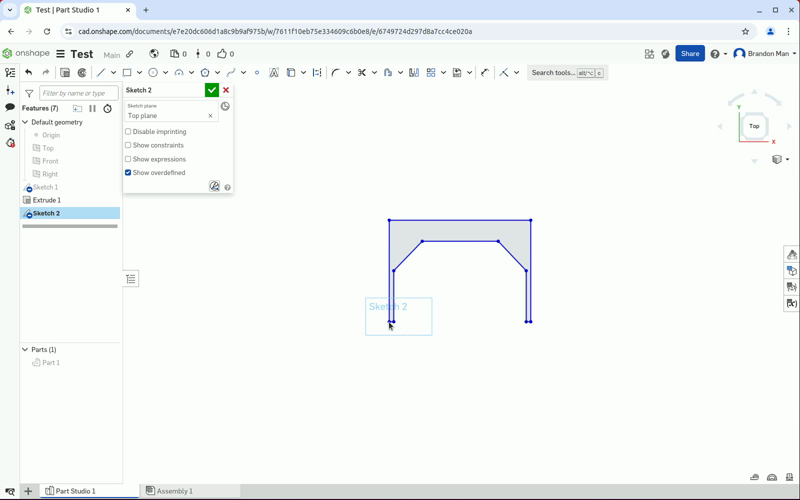
mouse_move(484, 235)
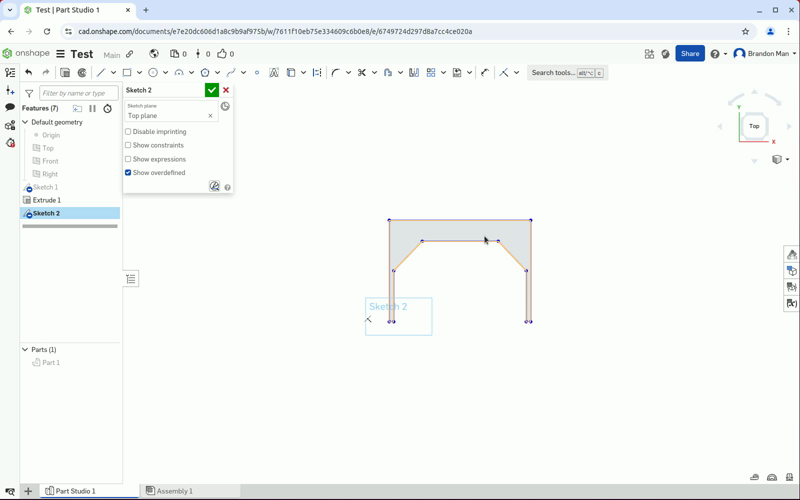
click(484, 235)
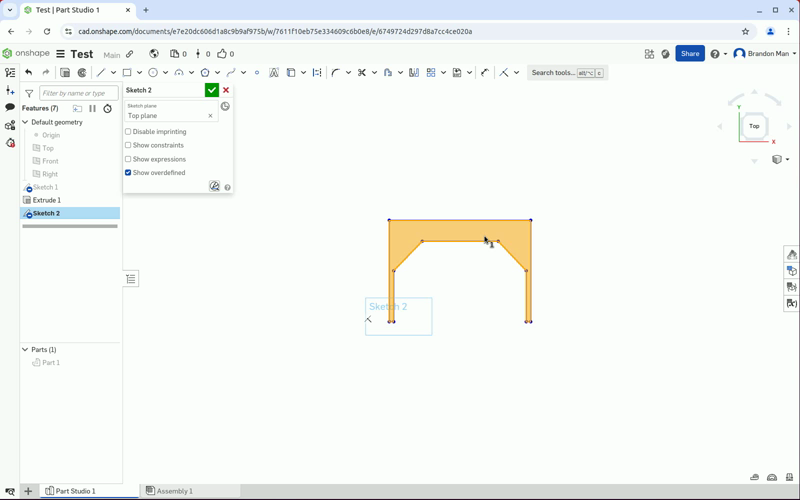
mouse_move(73, 352)
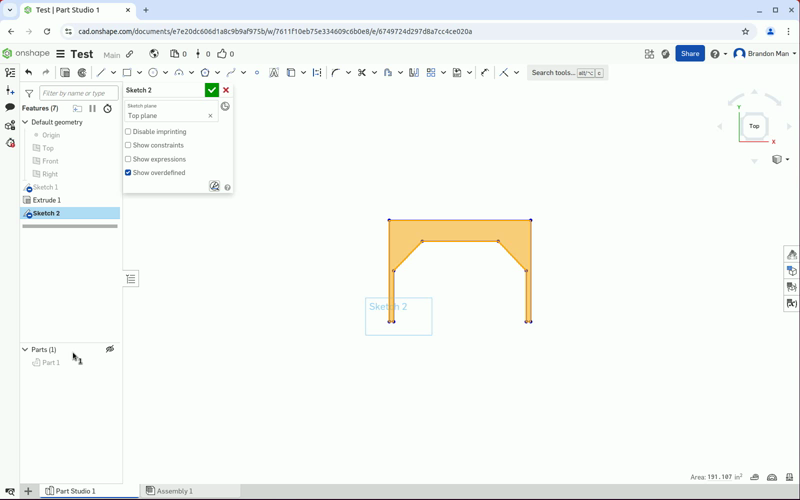
key(shift+y)
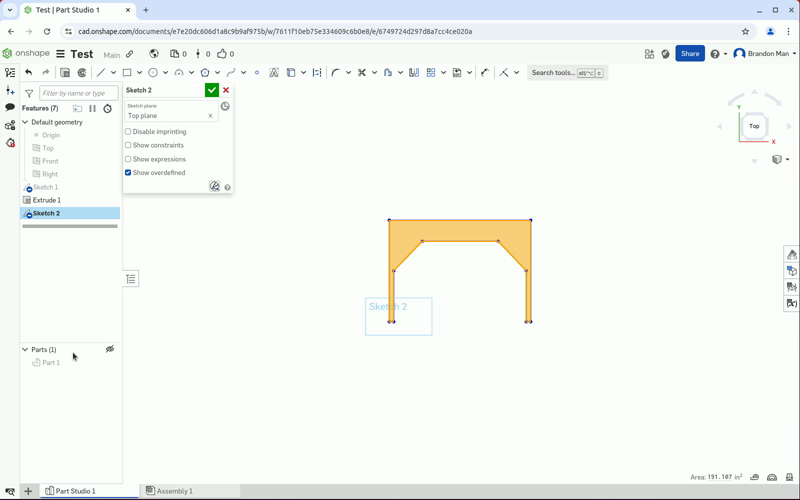
key(shift+e)
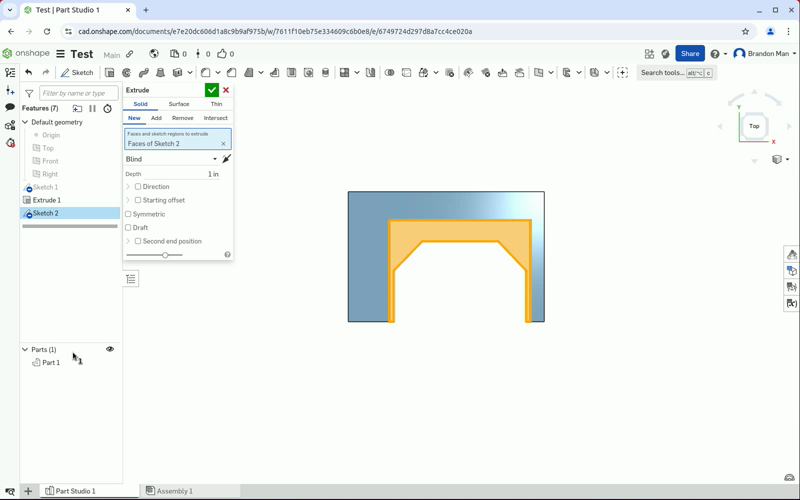
mouse_move(143, 106)
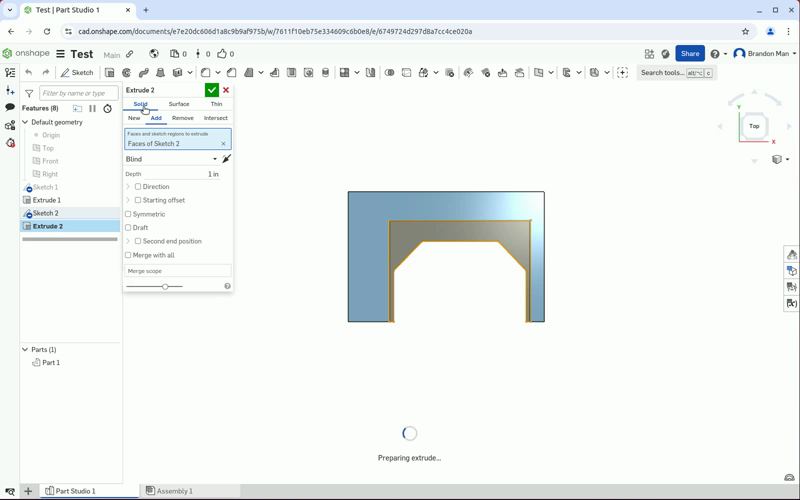
click(143, 106)
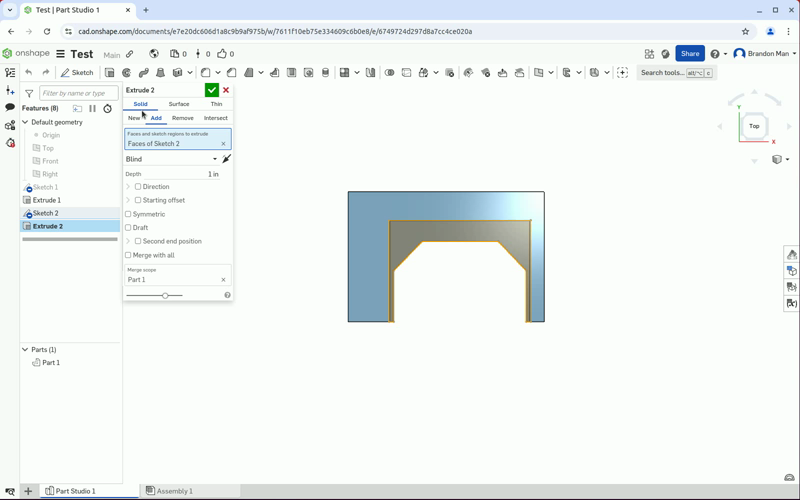
mouse_move(137, 120)
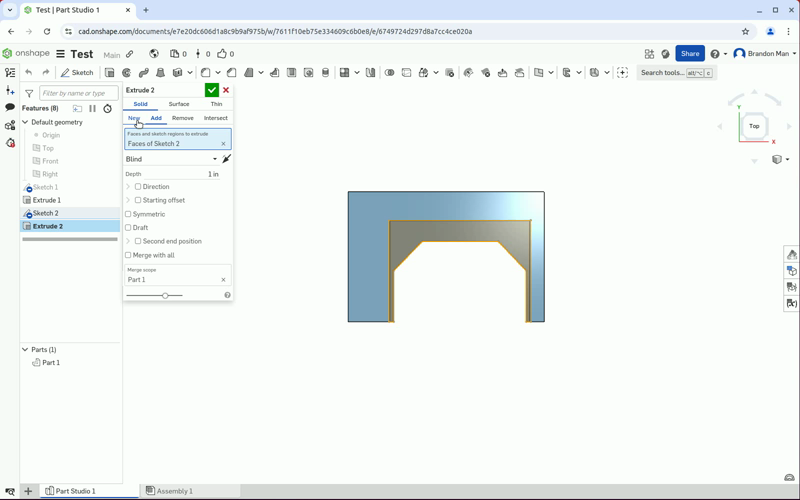
click(137, 120)
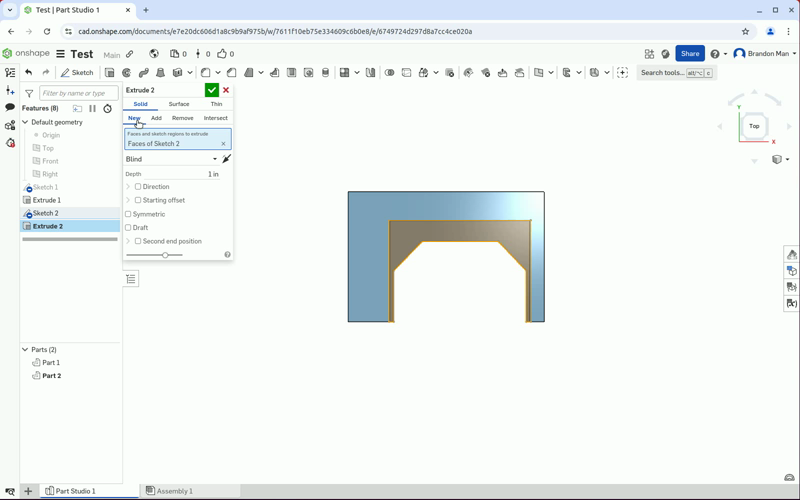
key(tab, 4)
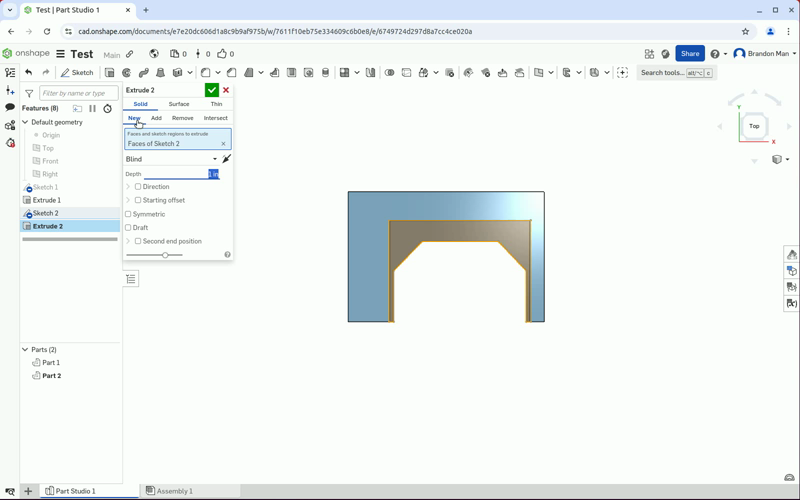
text(-1.926)
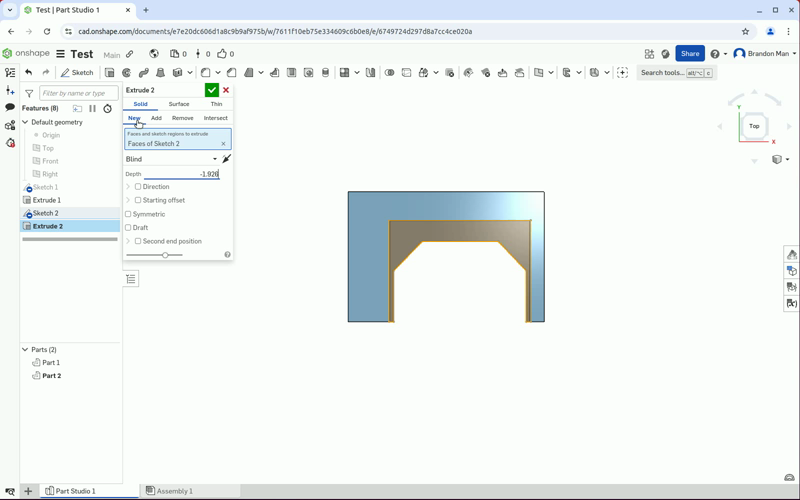
key(enter)
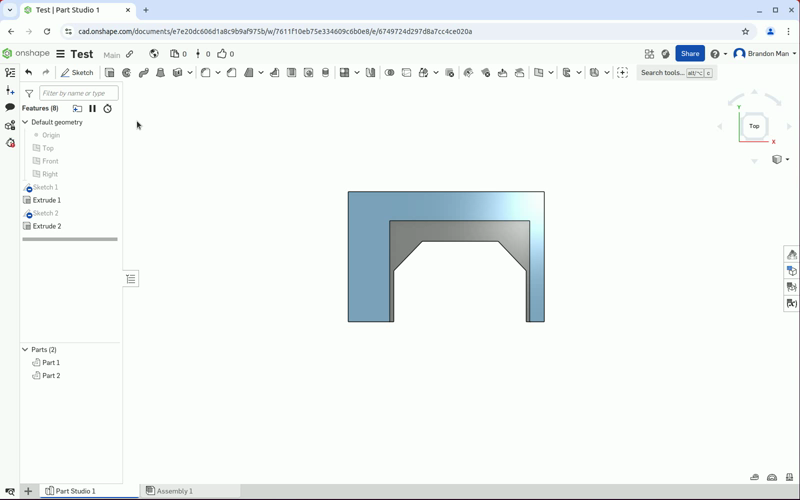
key(shift+h)
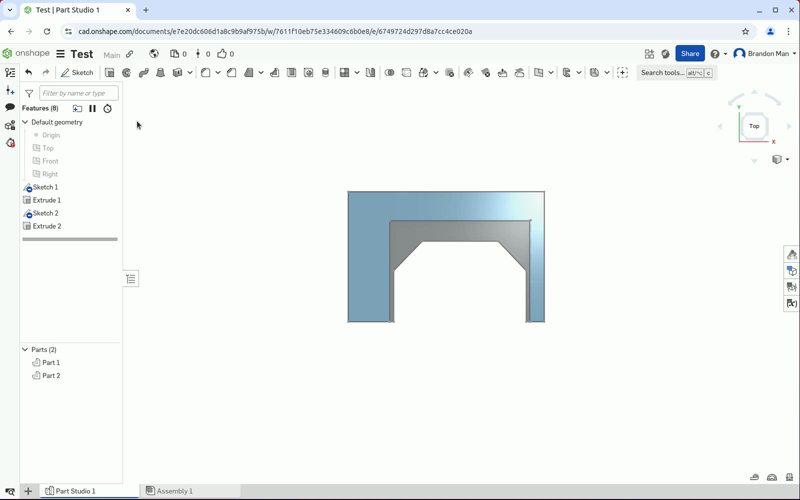
key(shift+h)
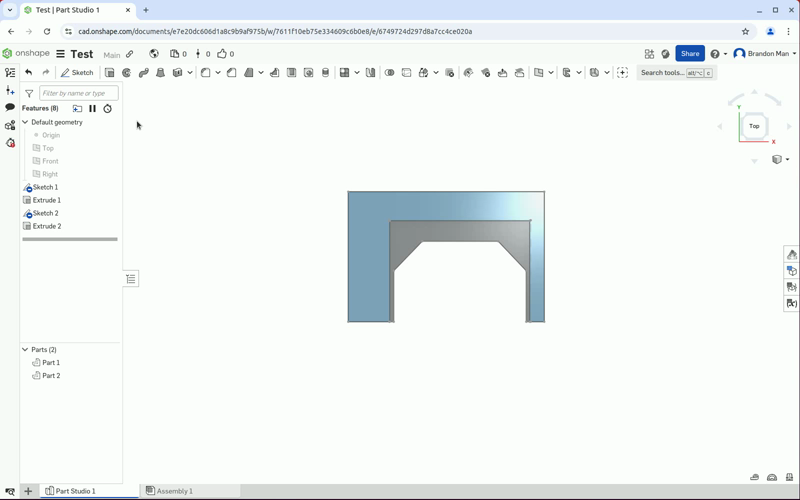
key(shift+7)
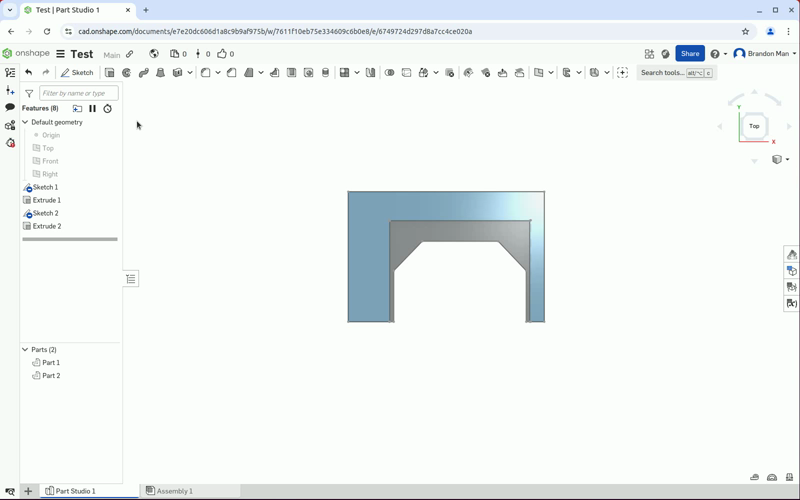
key(up, 3)
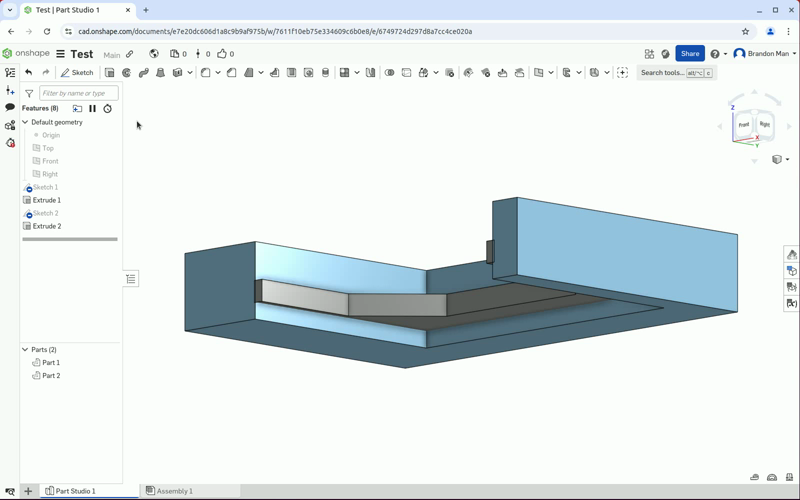
key(left, 3)
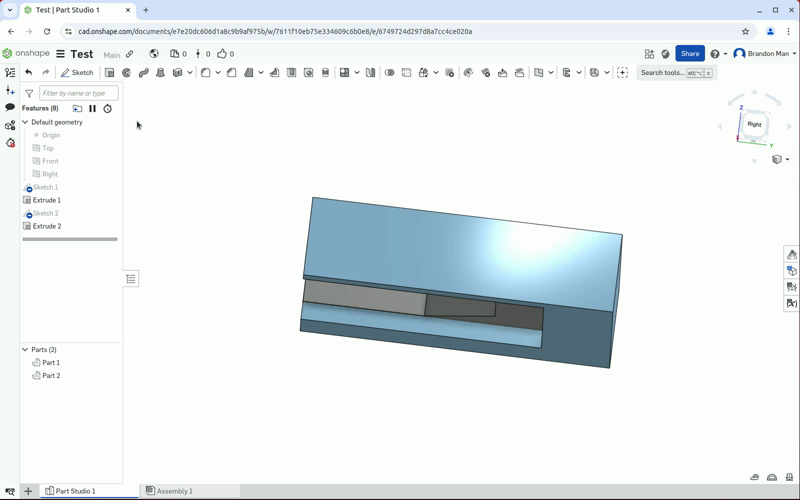
key(right, 3)
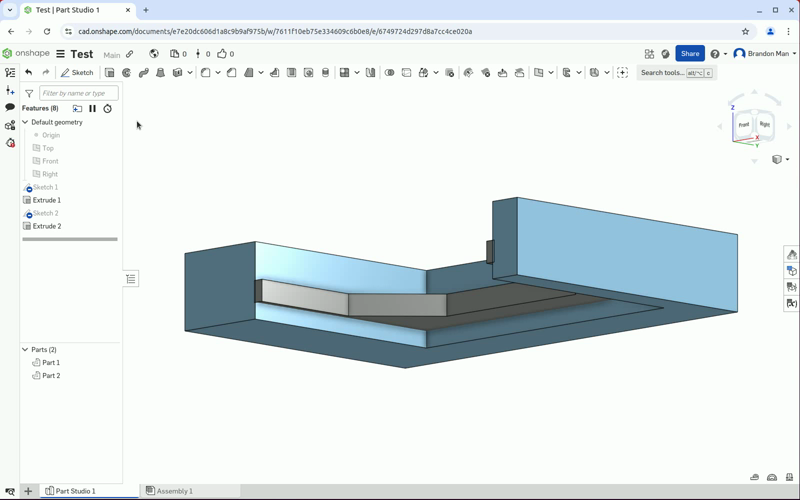
key(down, 3)
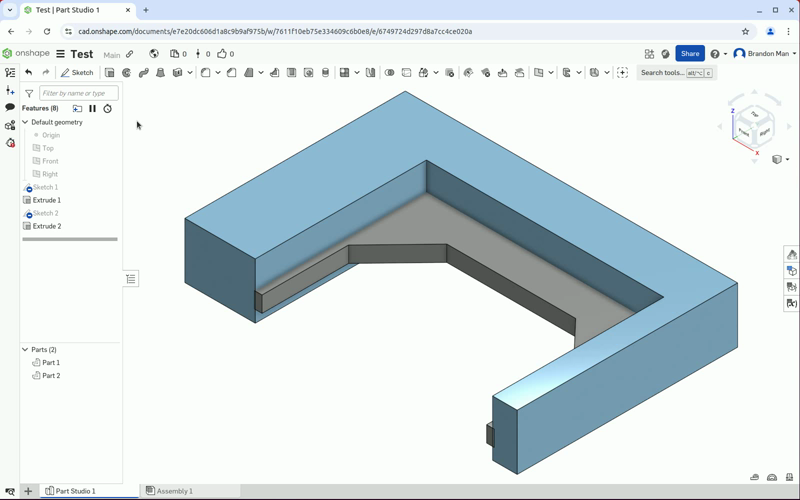
mouse_move(73, 189)
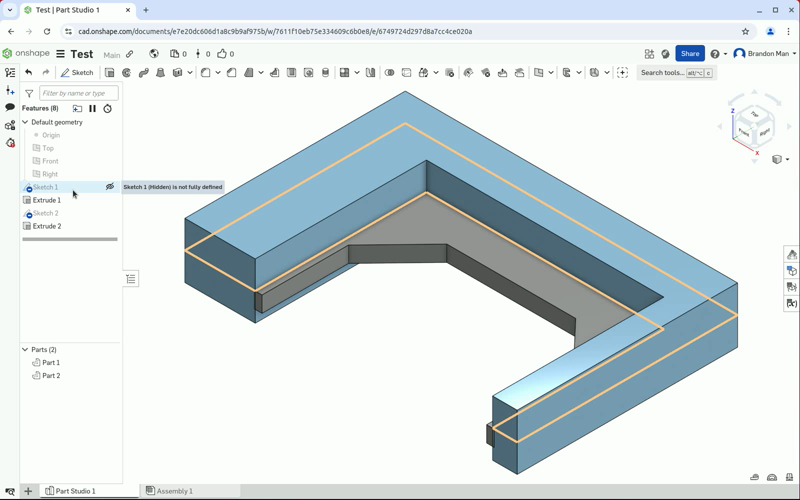
click(73, 189)